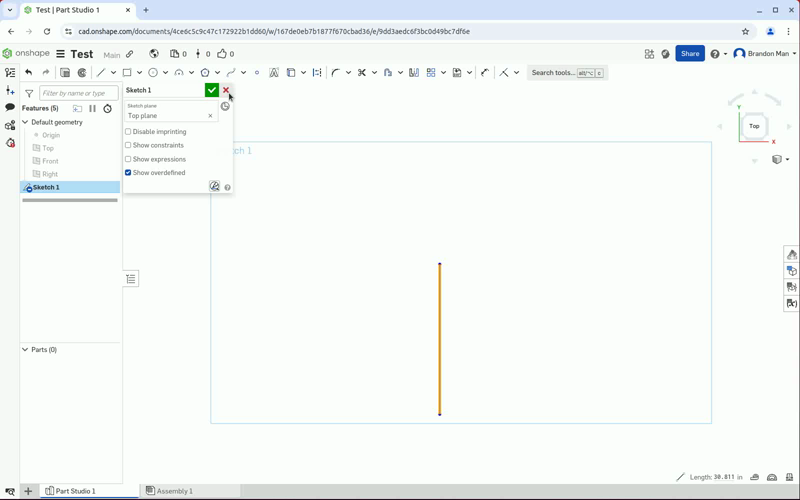
key(shift+h)
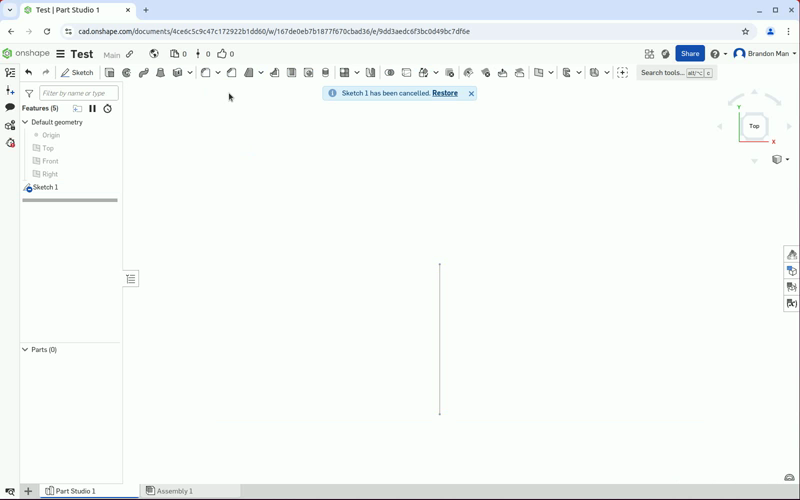
key(shift+s)
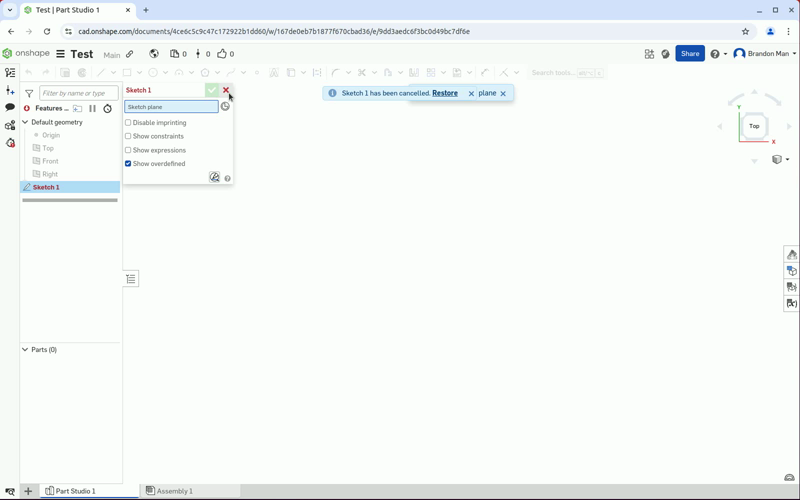
mouse_move(73, 150)
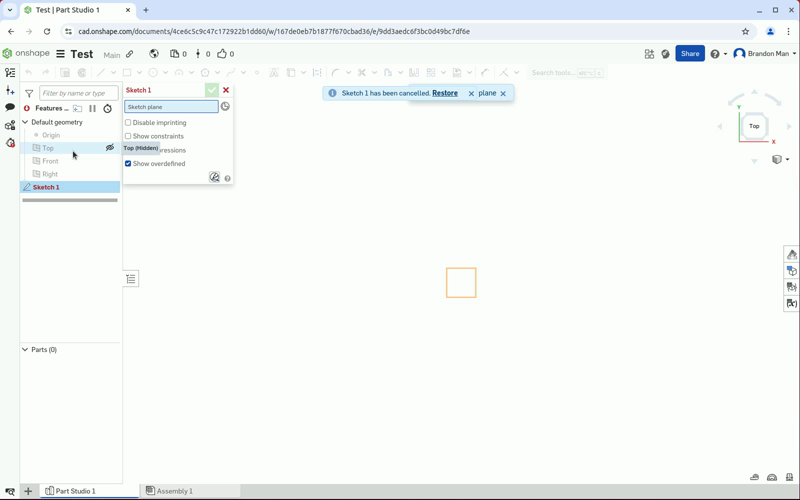
click(73, 150)
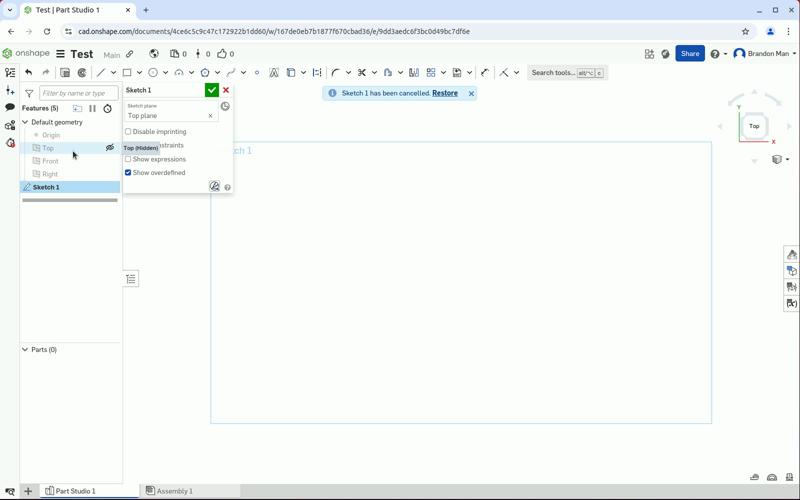
mouse_move(73, 352)
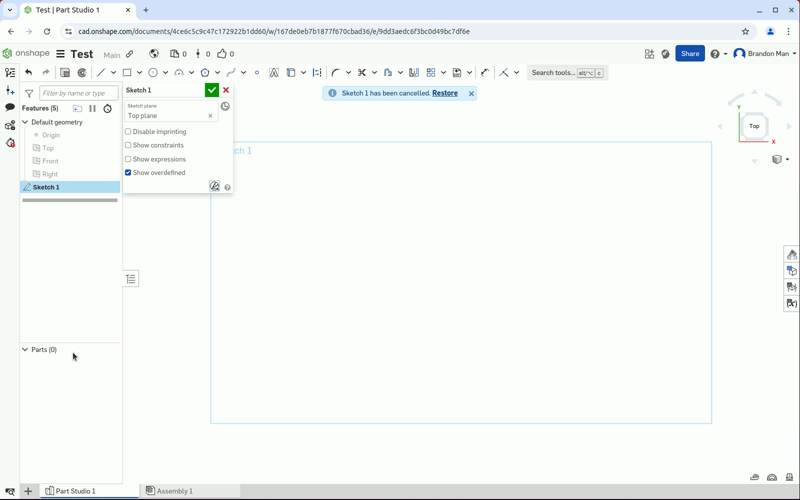
key(y)
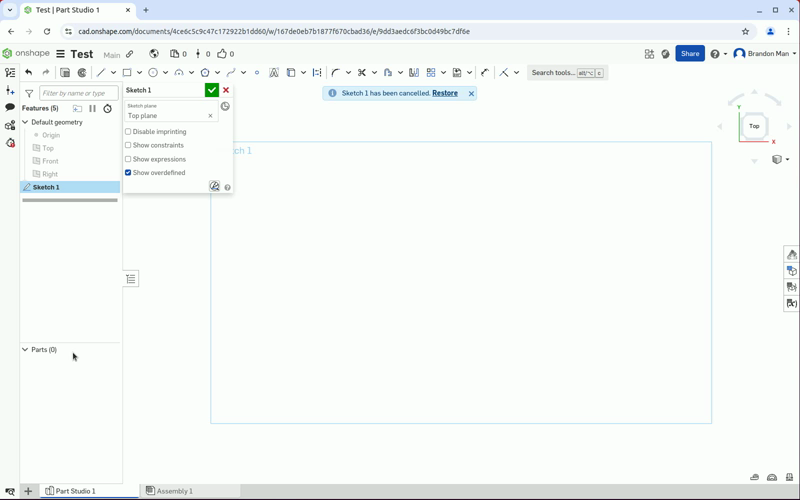
key(l)
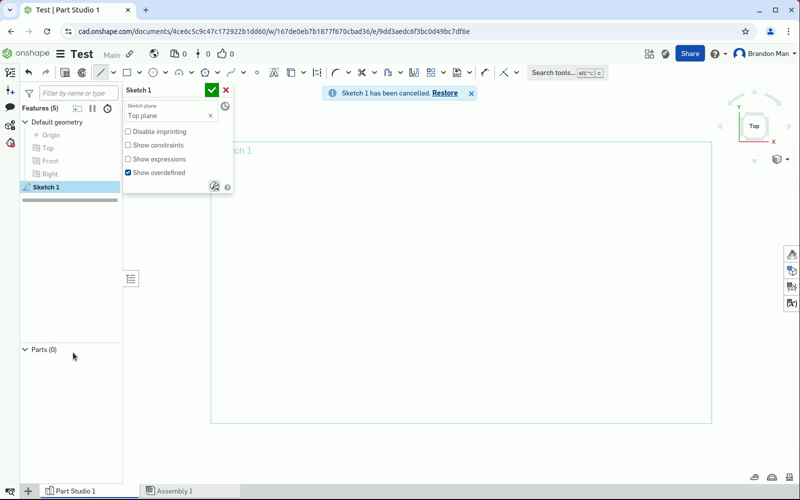
key_down(shift)
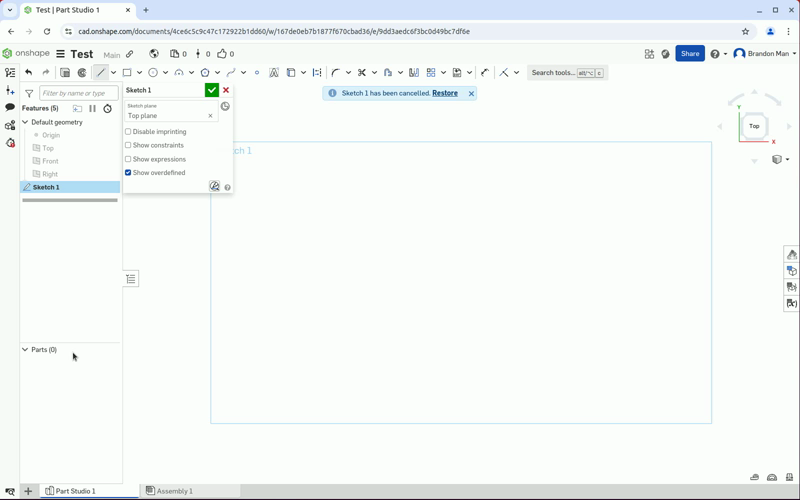
mouse_move(348, 341)
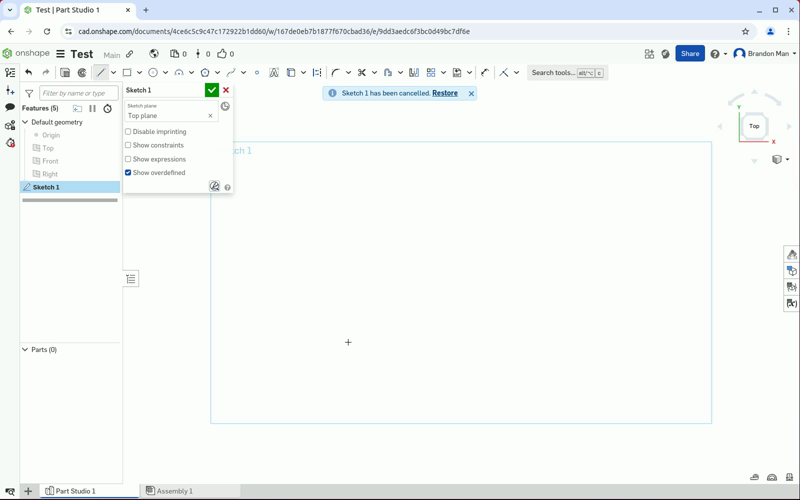
click(348, 341)
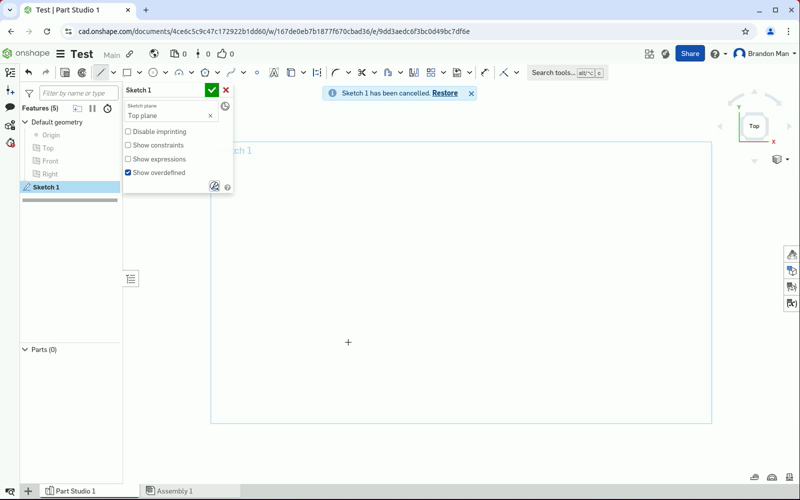
key_up(shift)
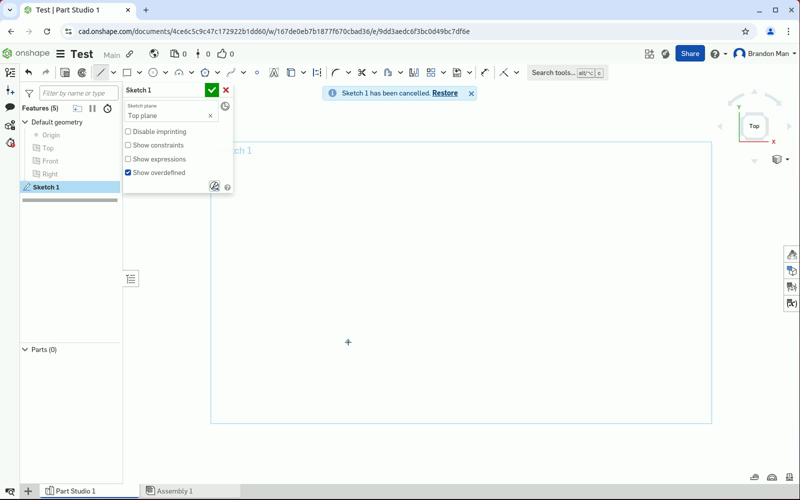
key_down(shift)
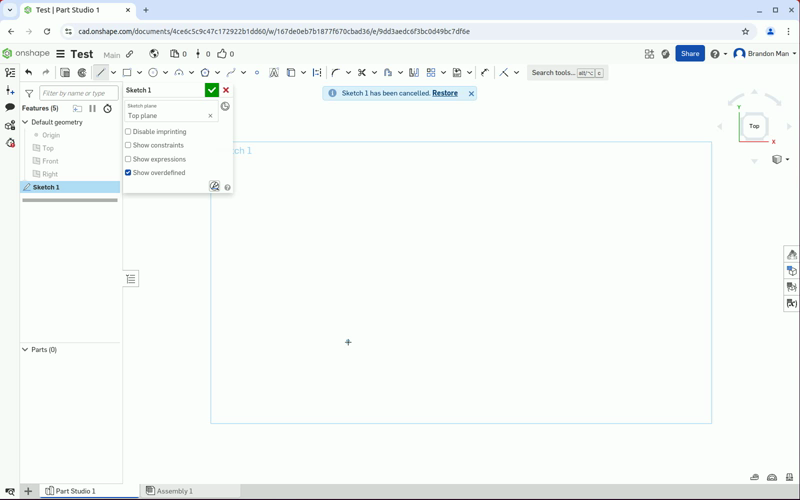
mouse_move(572, 341)
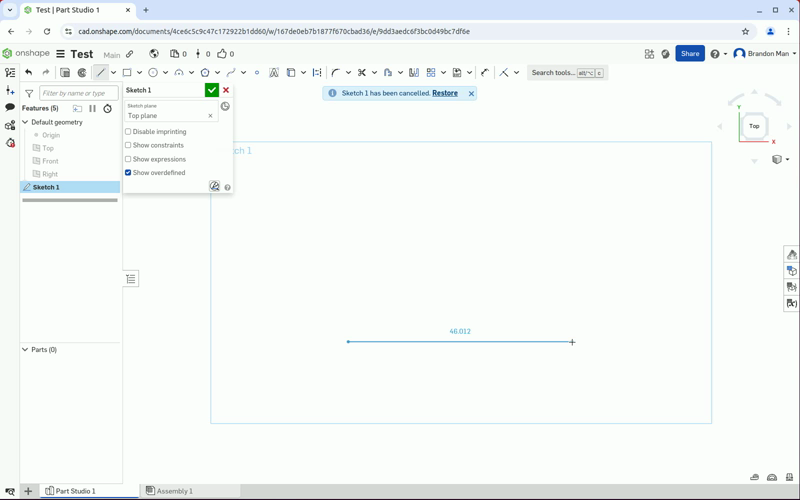
click(572, 341)
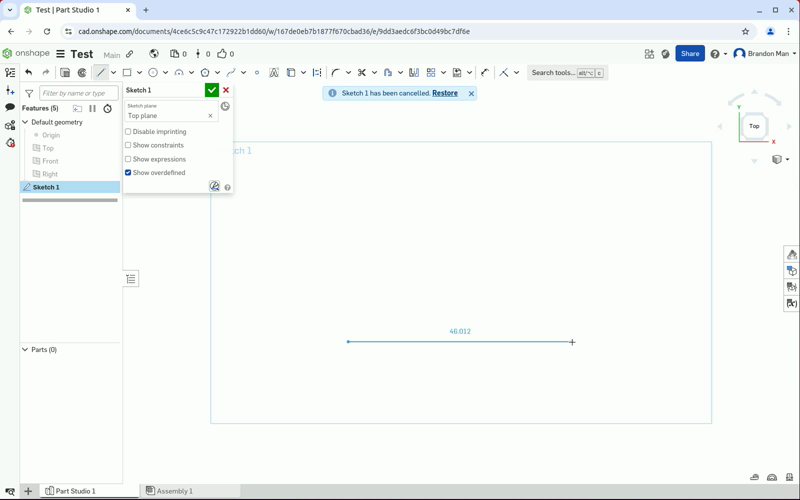
key_up(shift)
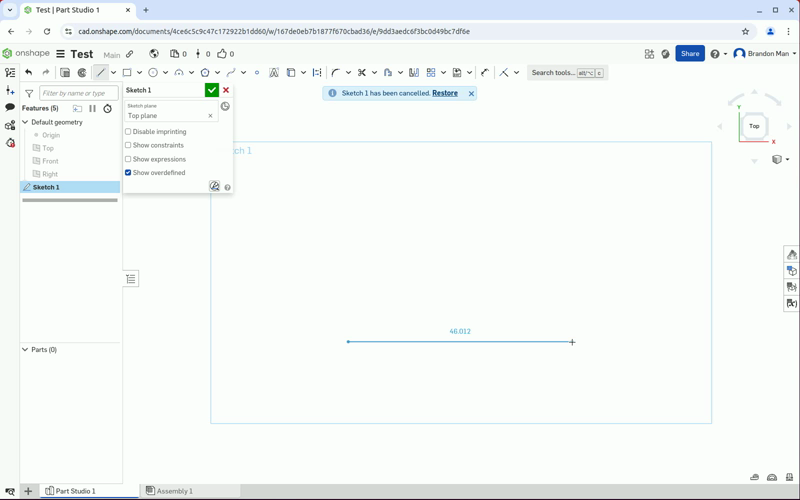
key_down(shift)
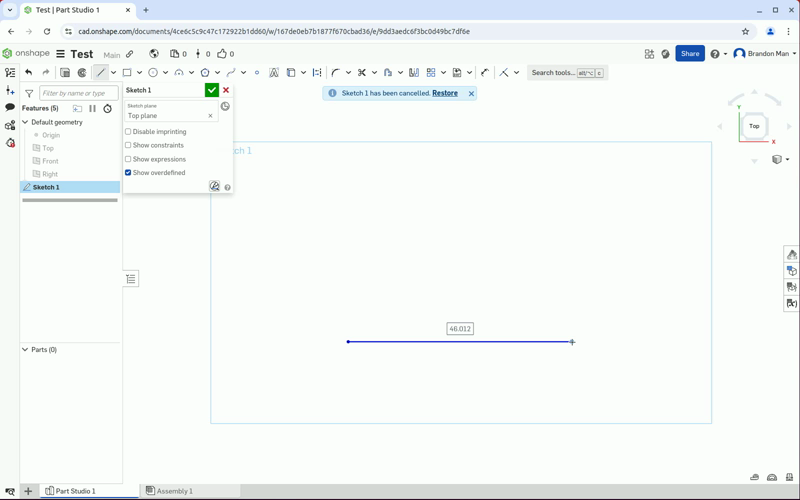
mouse_move(572, 226)
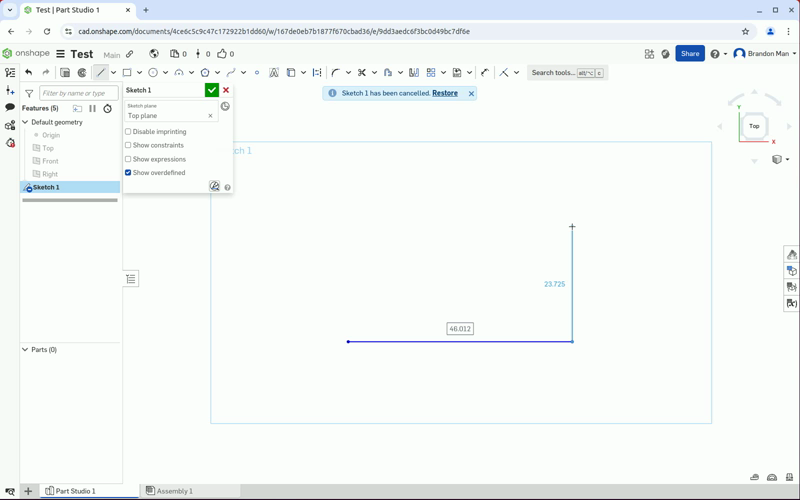
click(572, 226)
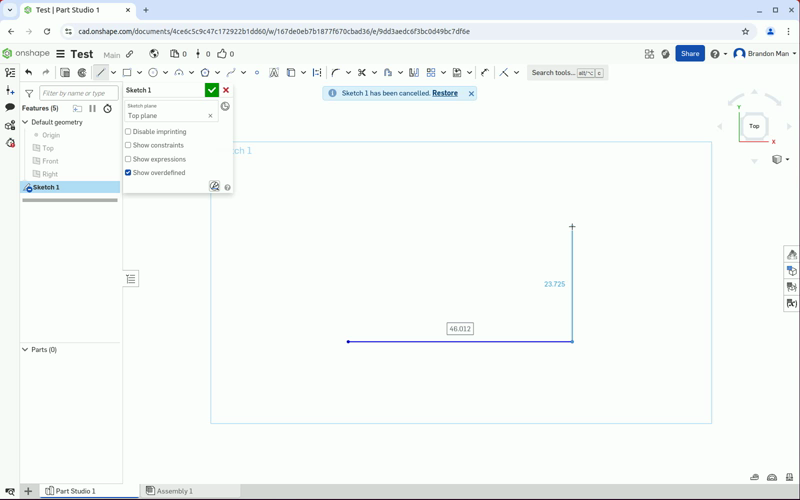
key_up(shift)
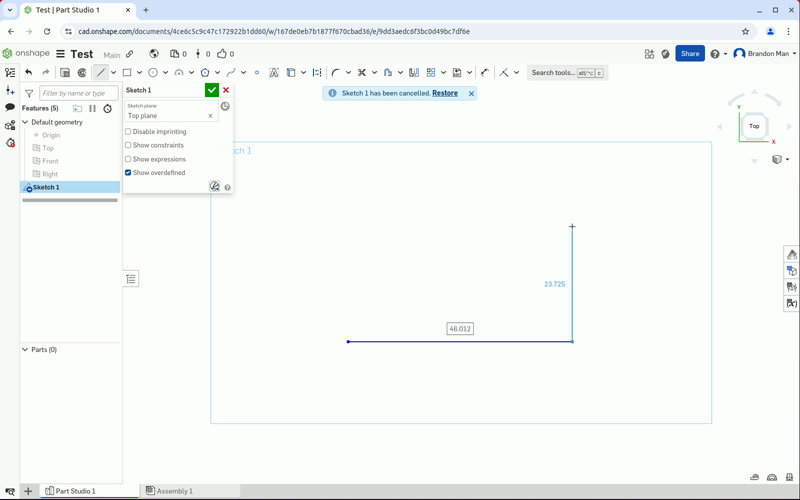
key_down(shift)
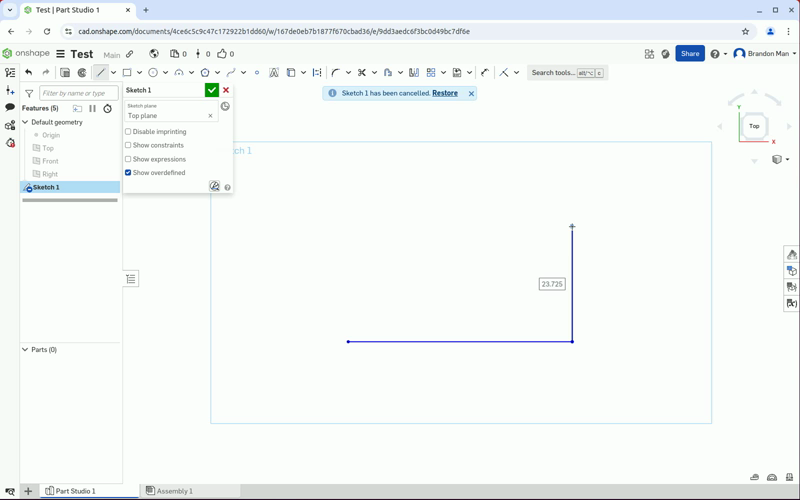
mouse_move(348, 226)
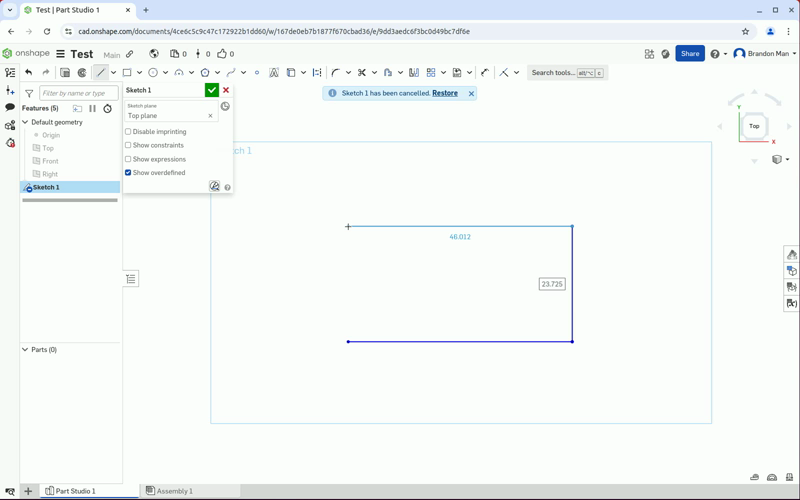
click(348, 226)
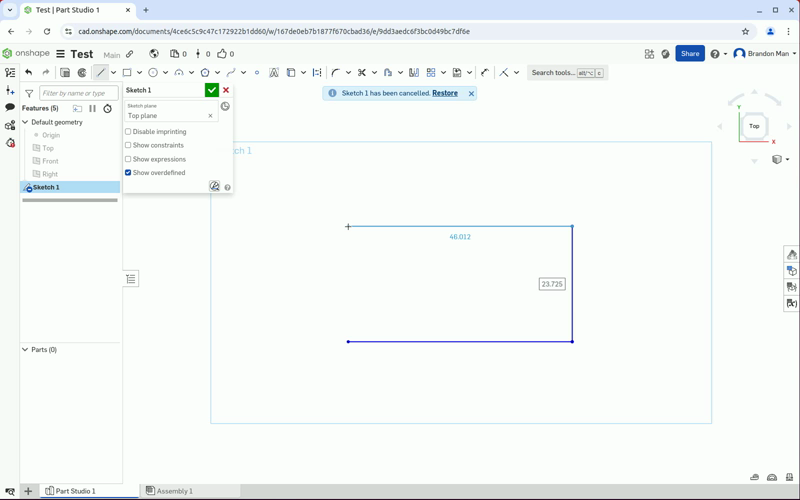
key_up(shift)
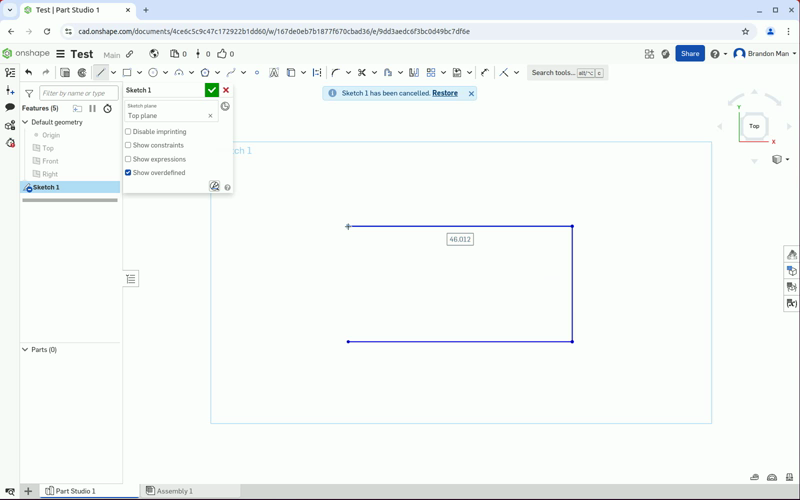
key_down(shift)
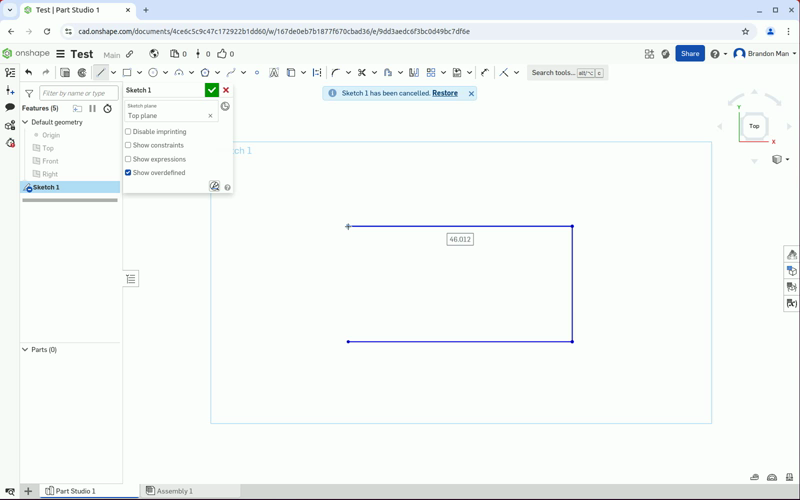
mouse_move(348, 341)
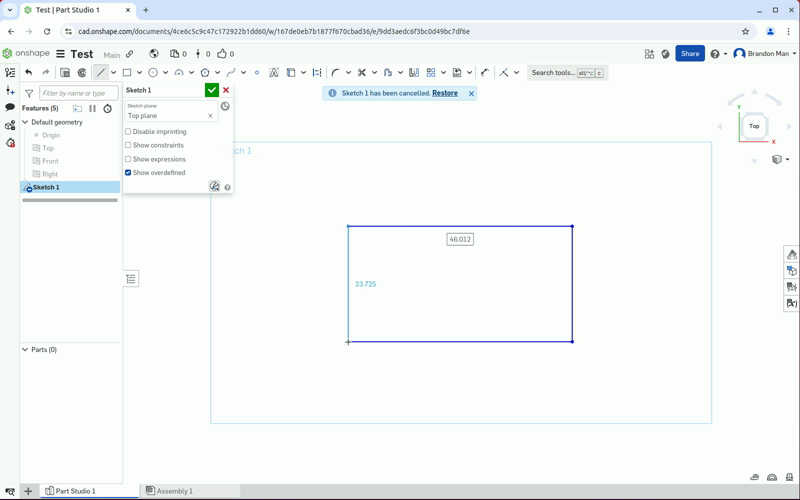
key_up(shift)
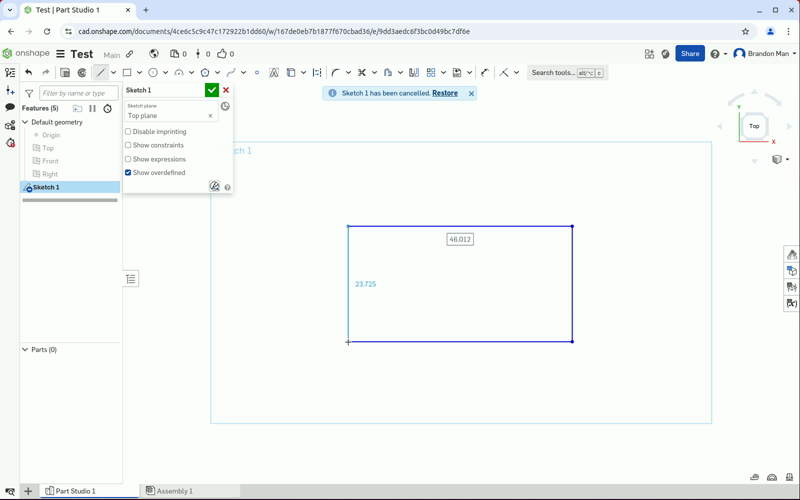
click(348, 341)
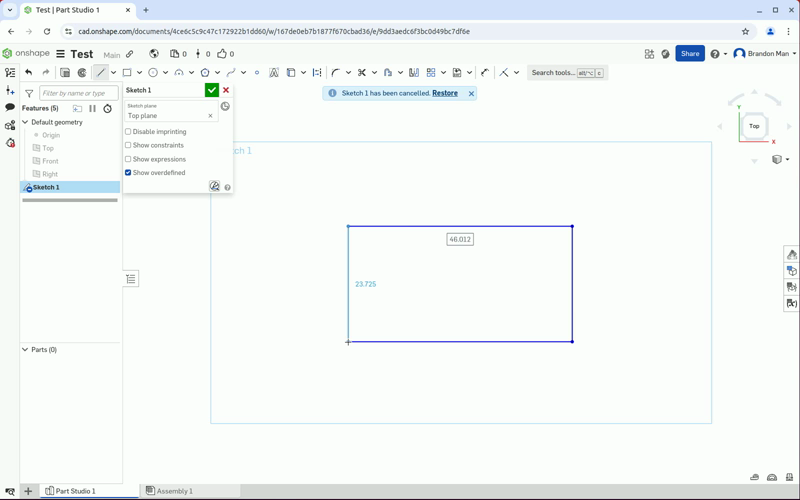
key(esc)
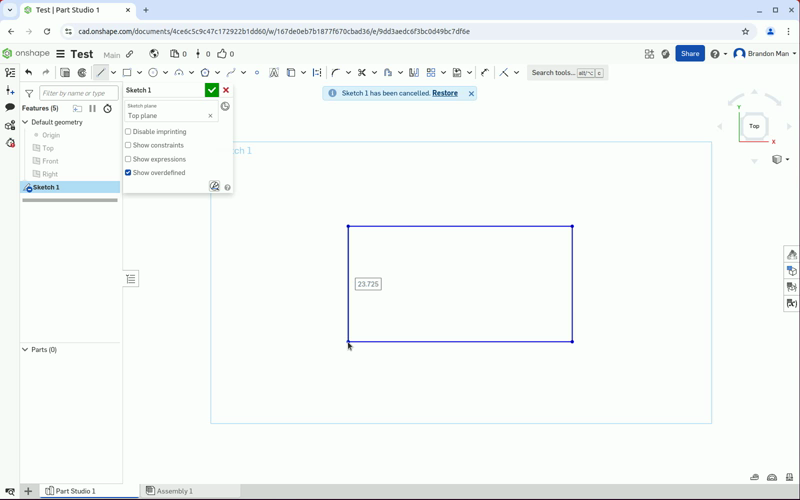
mouse_move(414, 253)
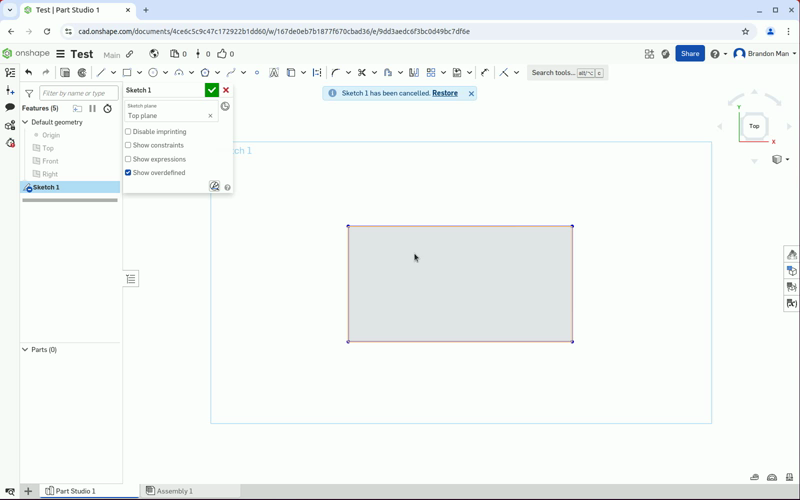
click(414, 253)
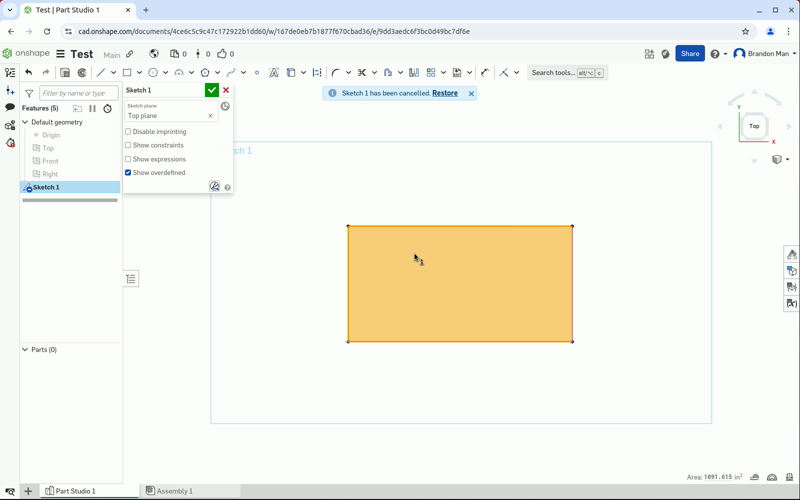
mouse_move(73, 352)
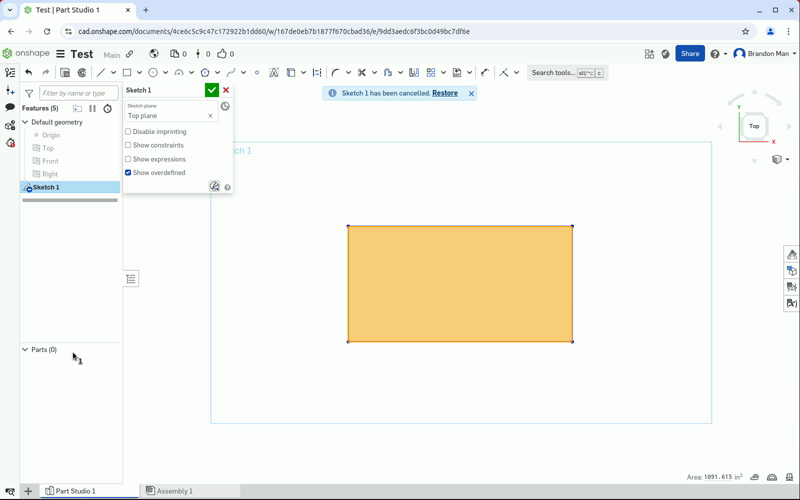
key(shift+y)
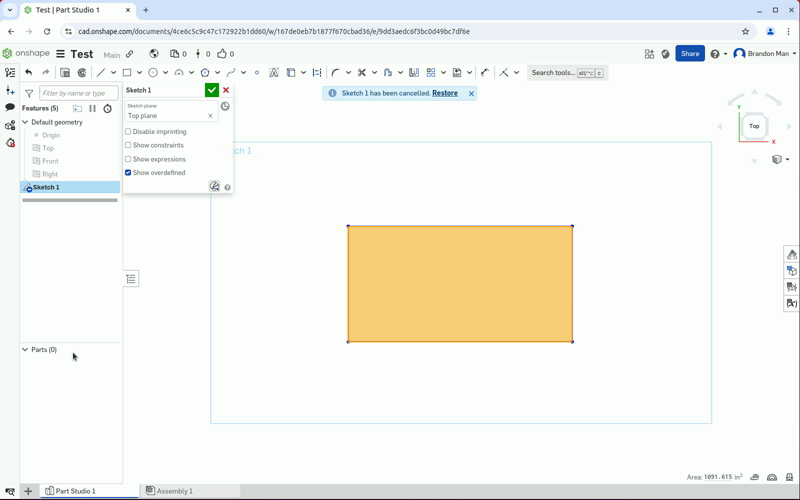
key(shift+e)
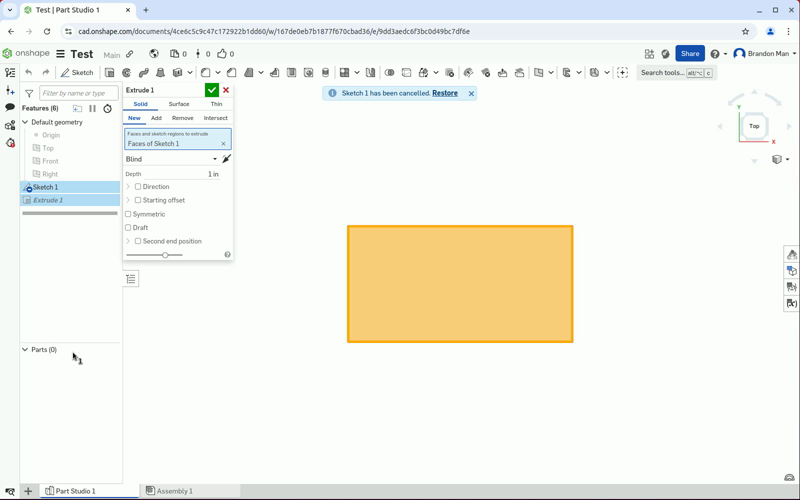
mouse_move(143, 106)
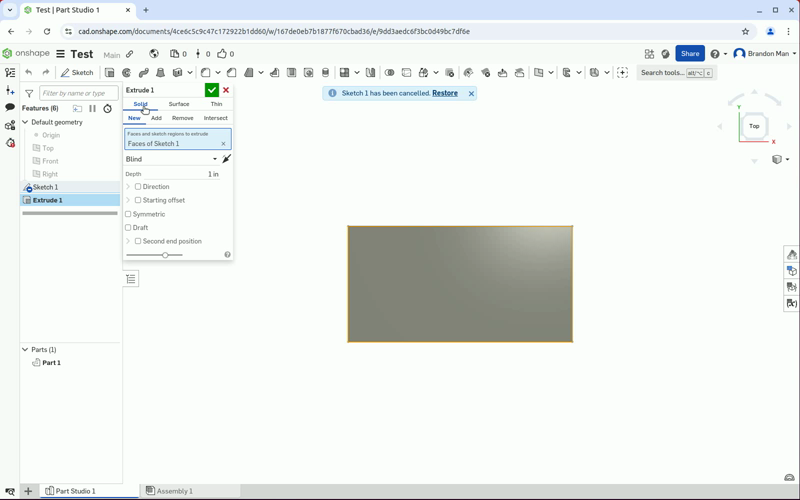
click(143, 106)
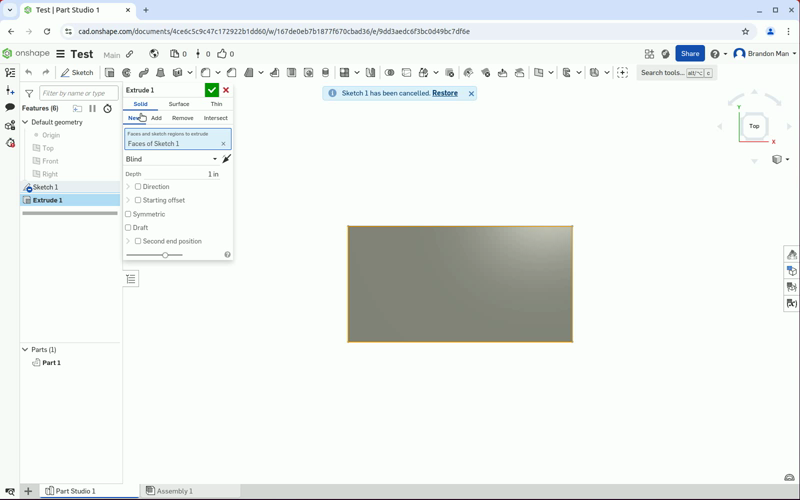
mouse_move(137, 120)
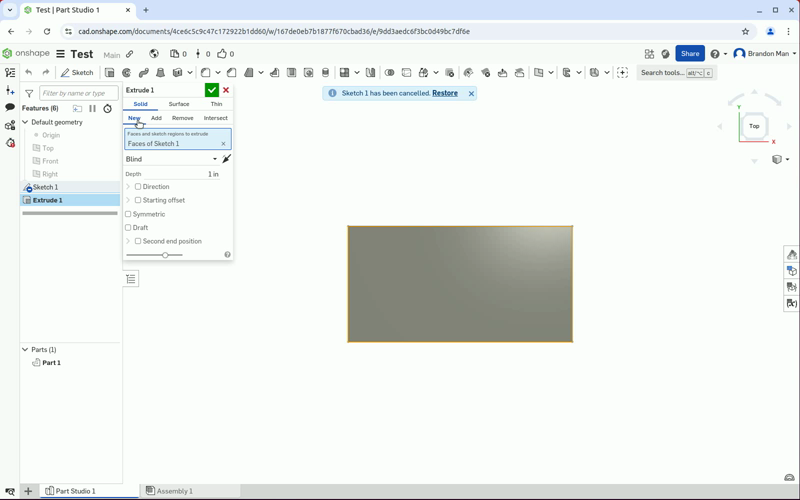
click(137, 120)
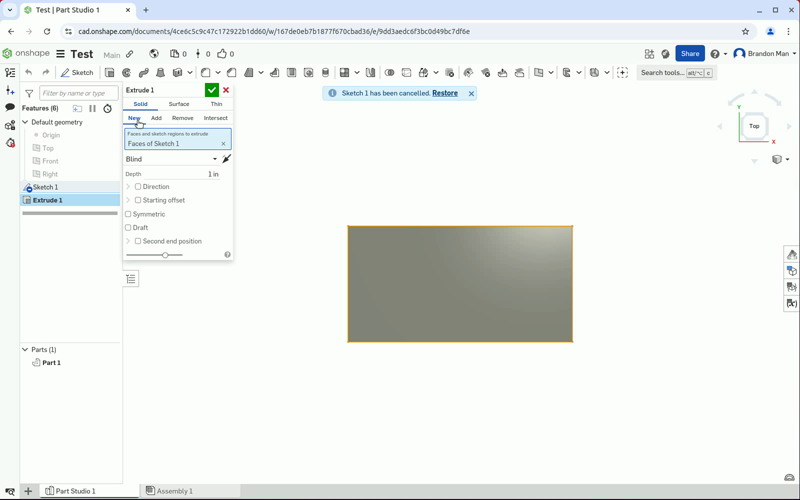
key(tab, 4)
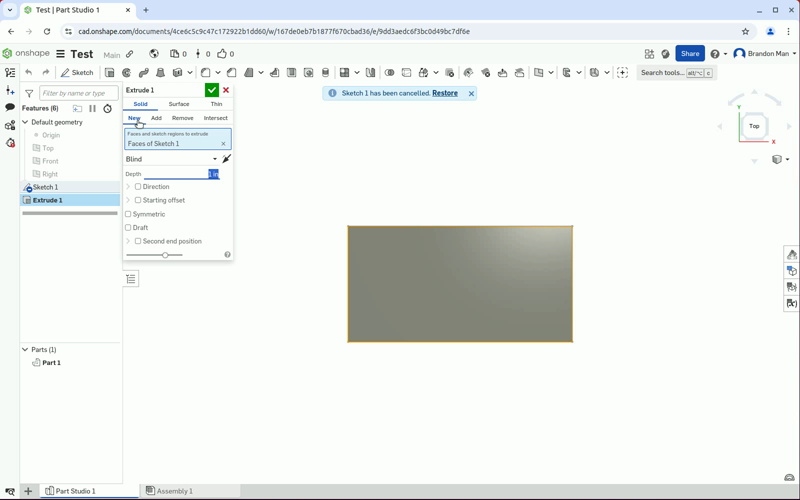
text(7.703)
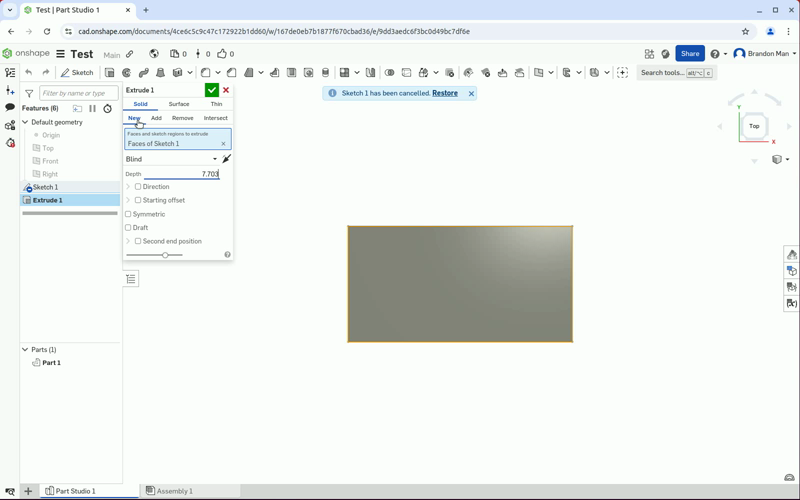
key(enter)
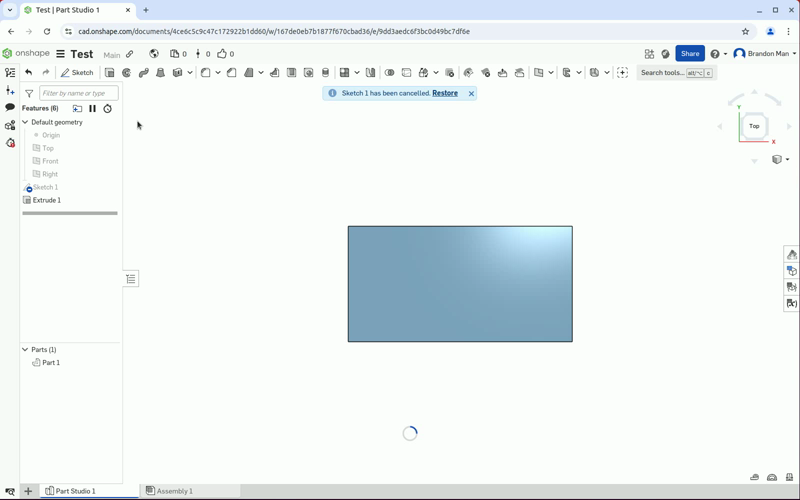
key(shift+h)
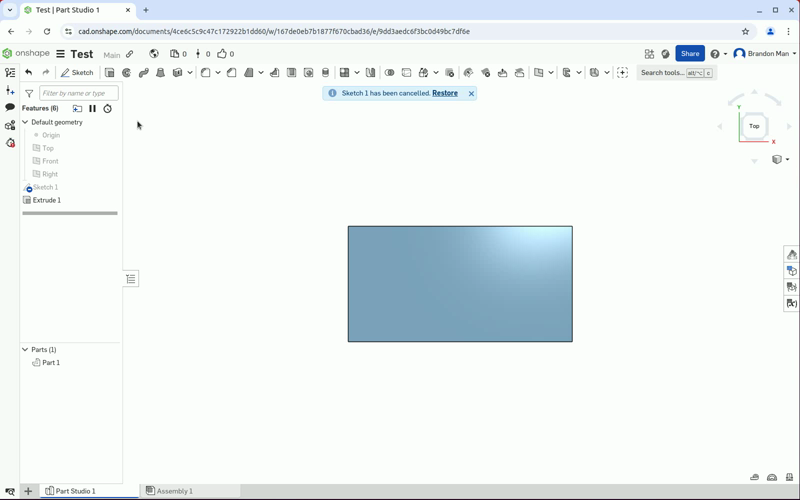
key(shift+h)
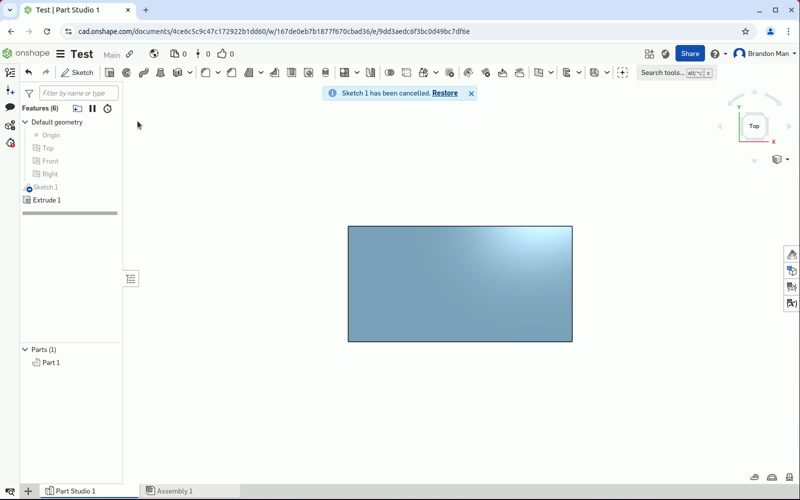
mouse_move(73, 189)
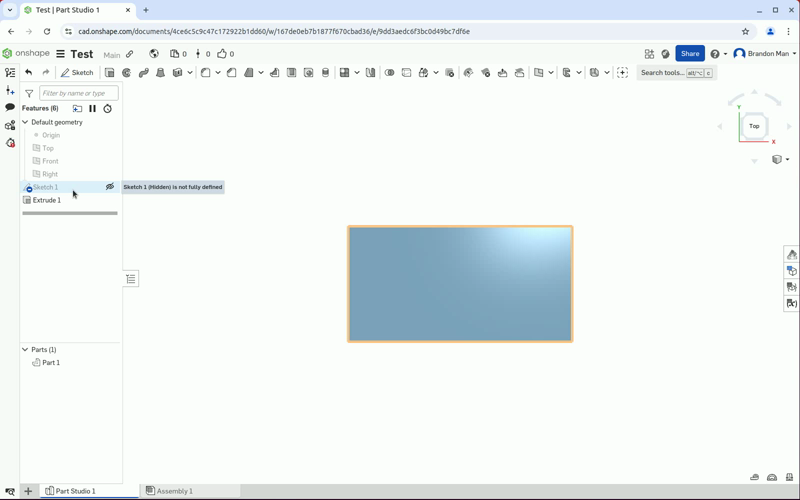
click(73, 189)
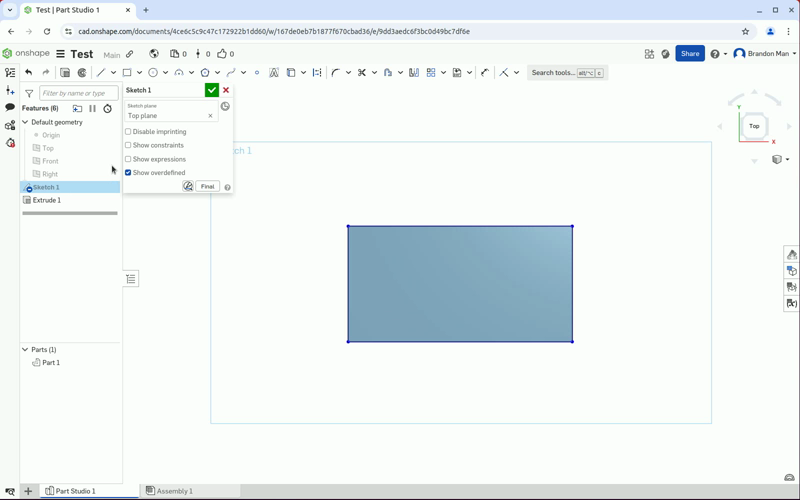
mouse_move(229, 92)
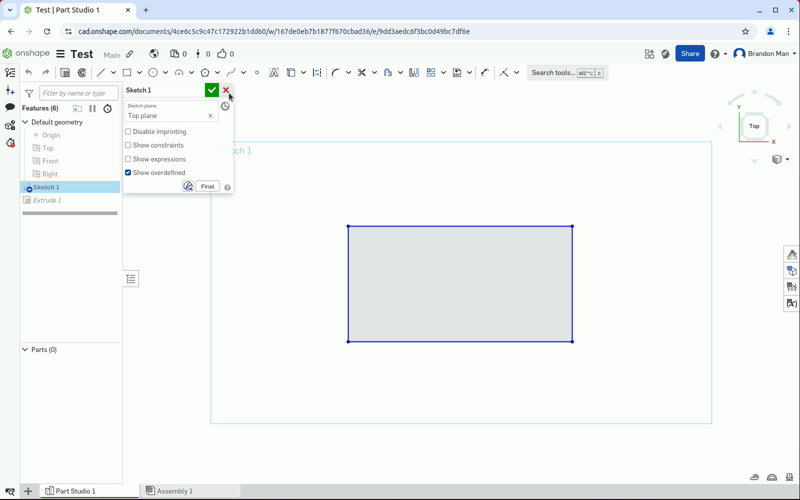
click(229, 92)
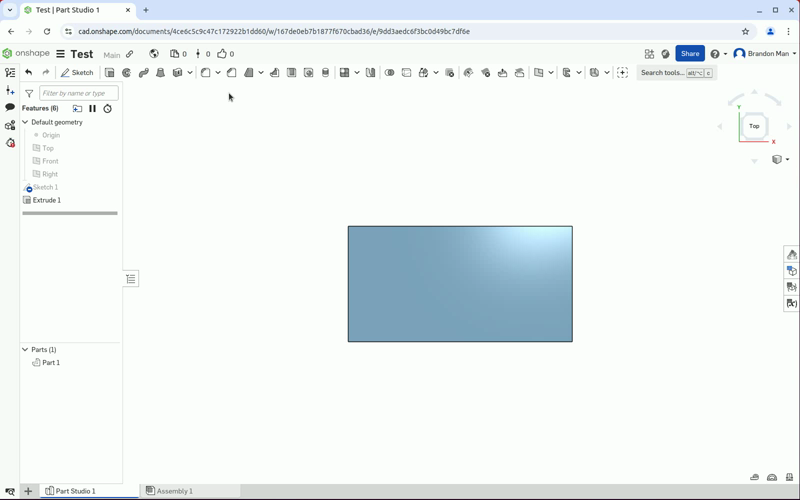
mouse_move(541, 75)
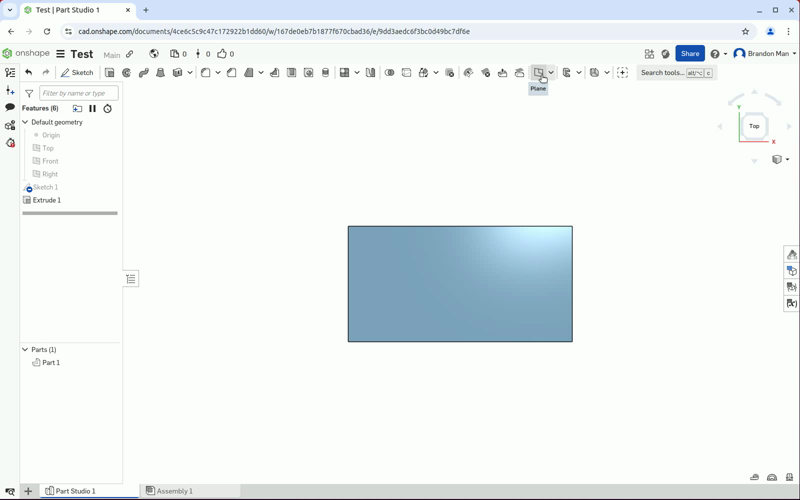
click(541, 75)
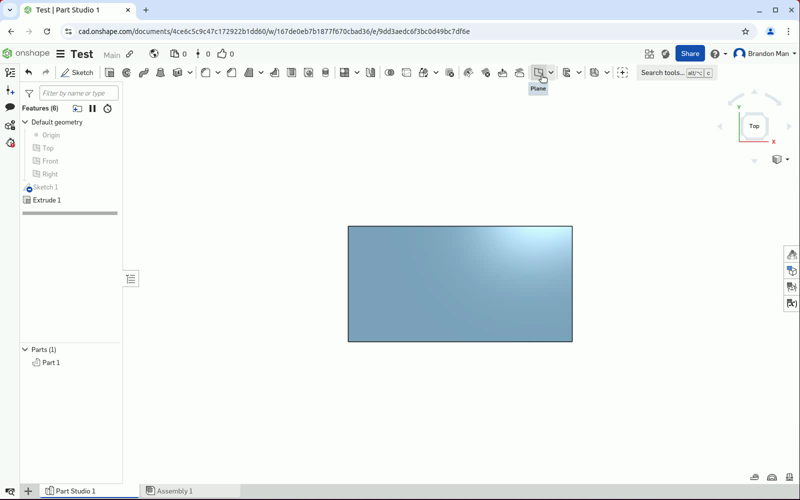
mouse_move(73, 150)
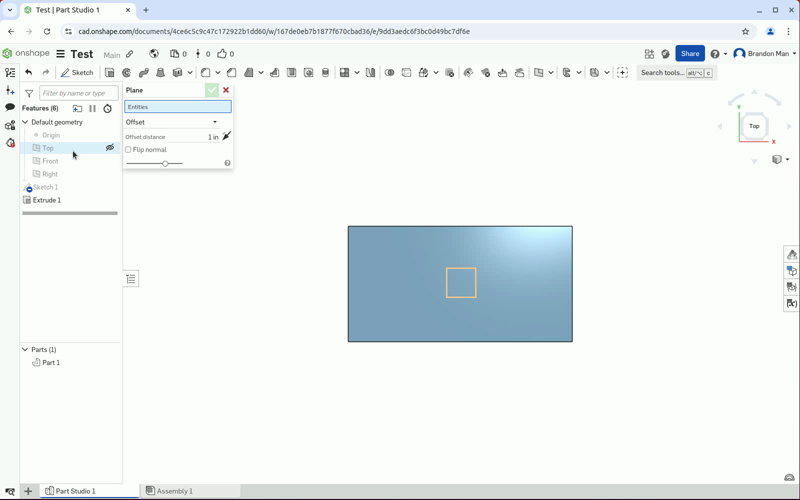
click(73, 150)
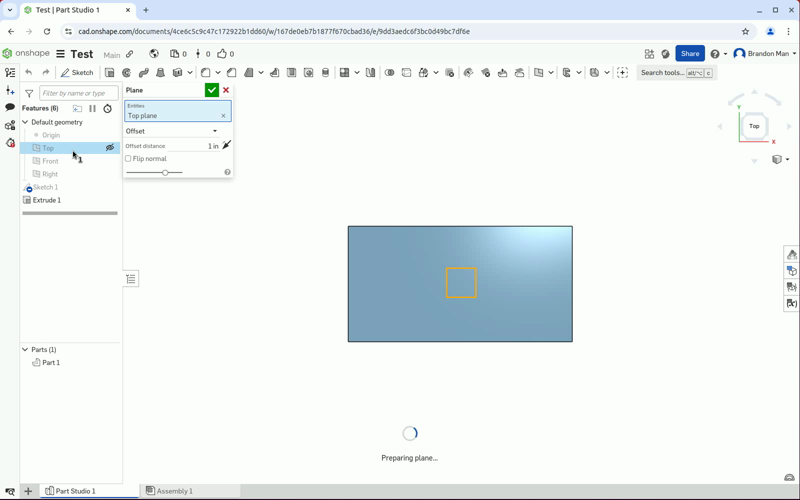
key(tab, 2)
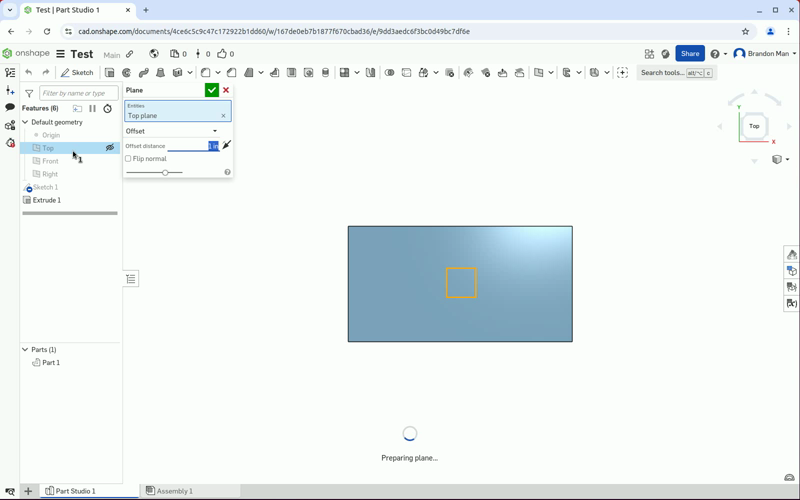
text(7.703)
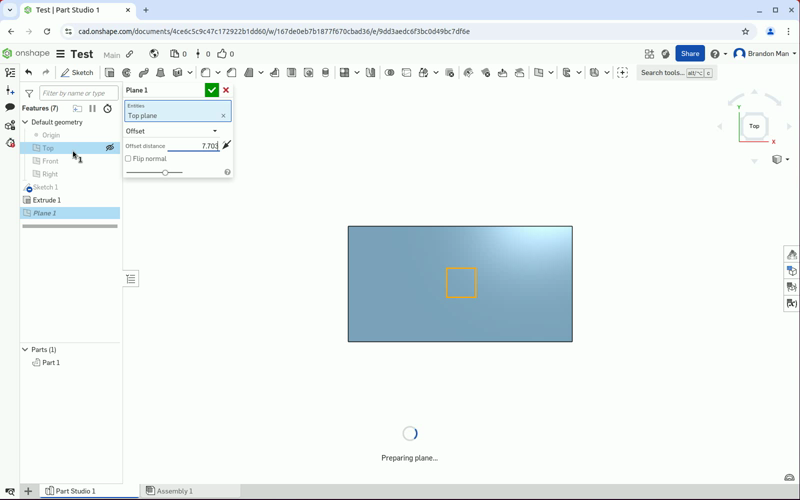
key(enter, 2)
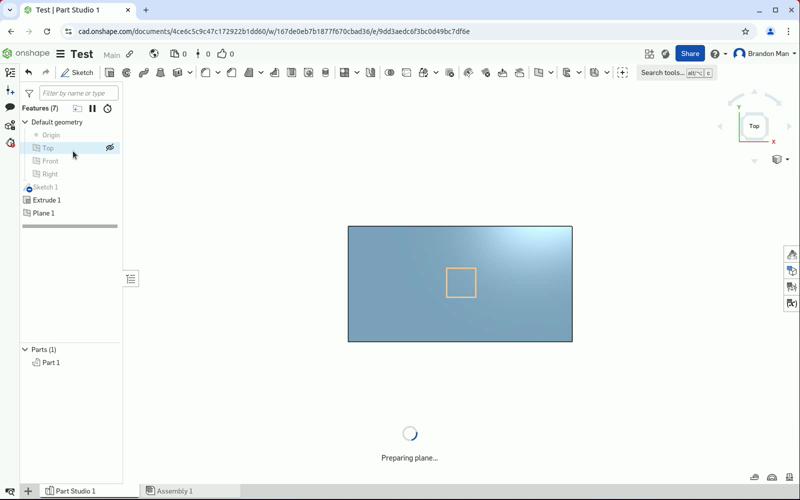
key(shift+s)
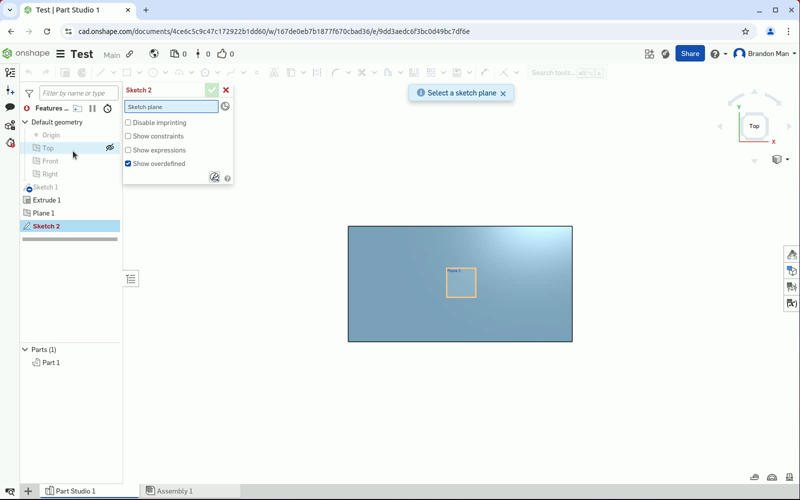
mouse_move(73, 215)
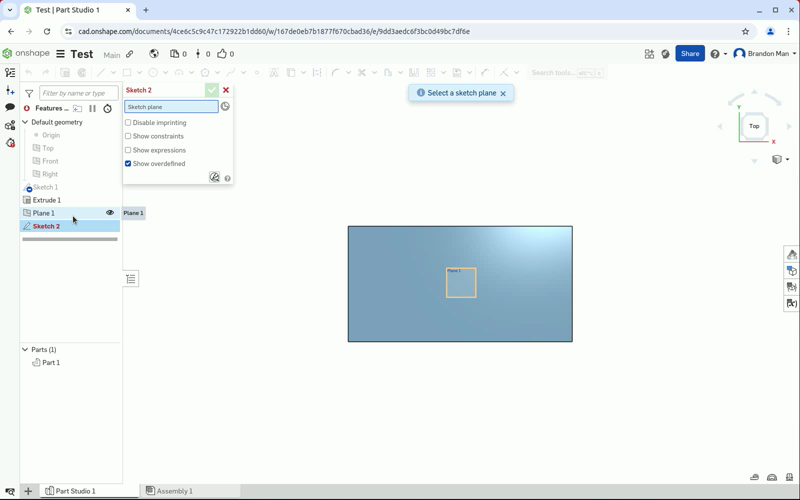
click(73, 215)
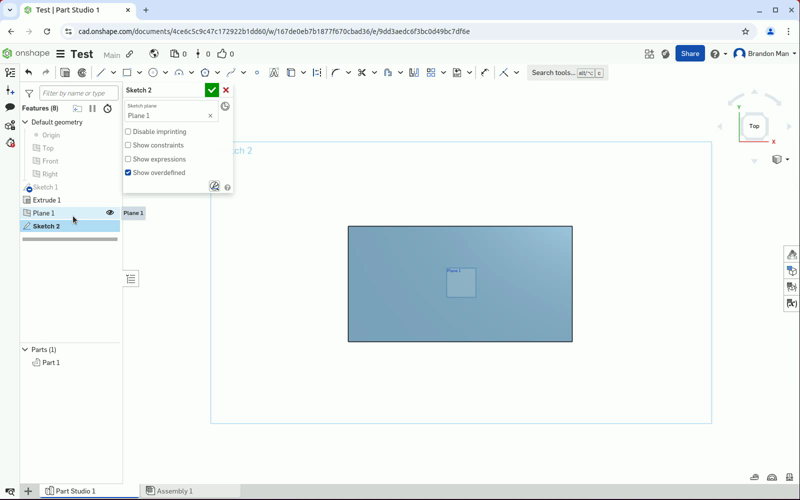
mouse_move(73, 352)
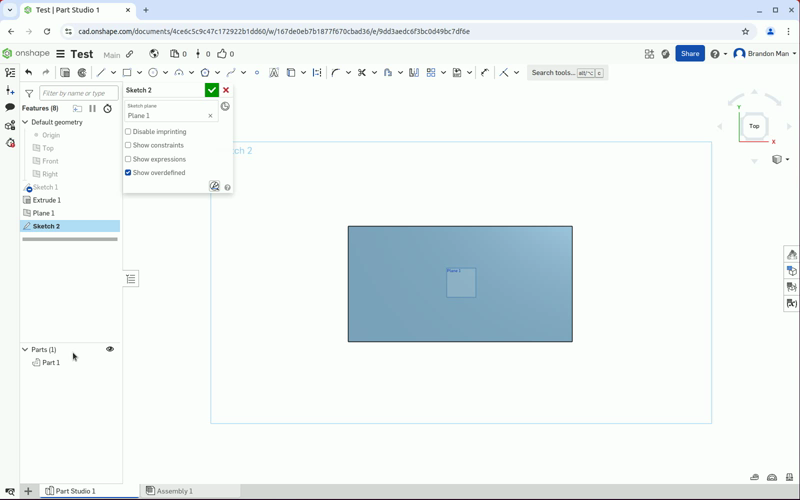
key(y)
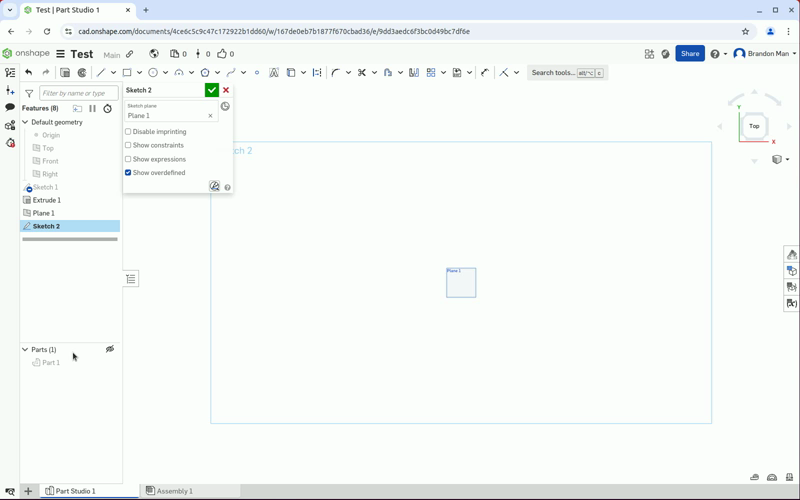
key(l)
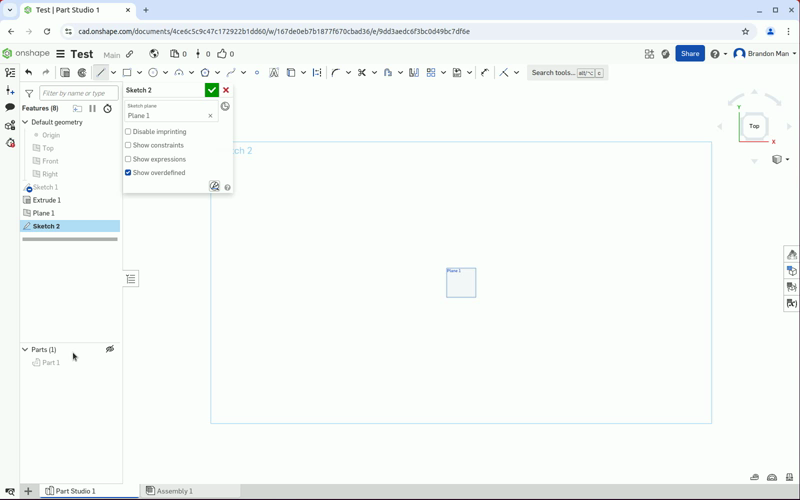
key_down(shift)
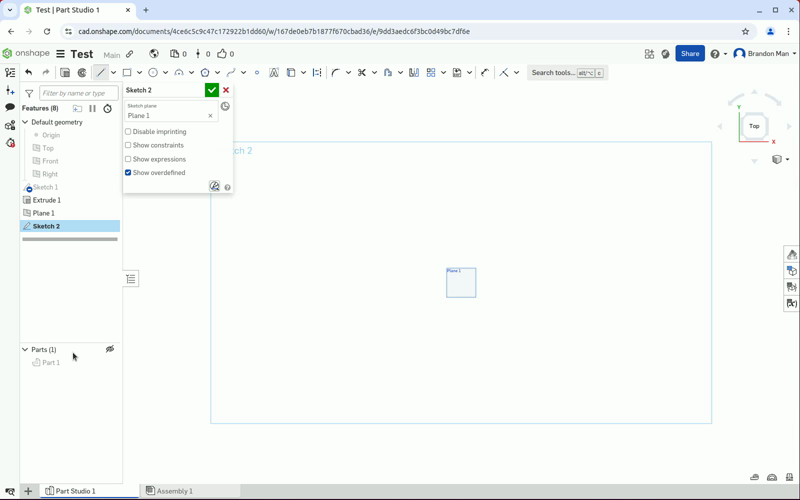
mouse_move(349, 339)
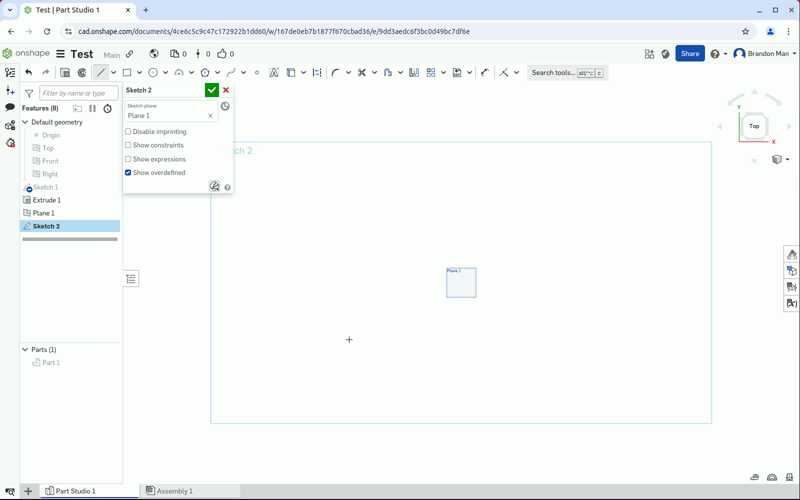
click(349, 339)
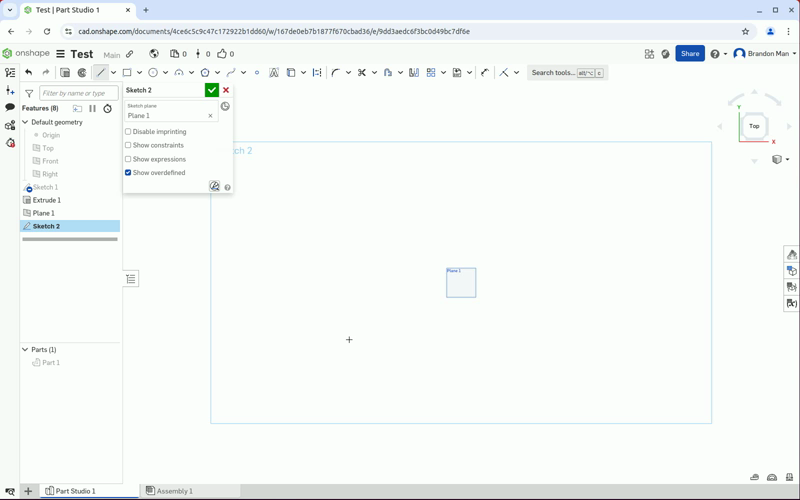
key_up(shift)
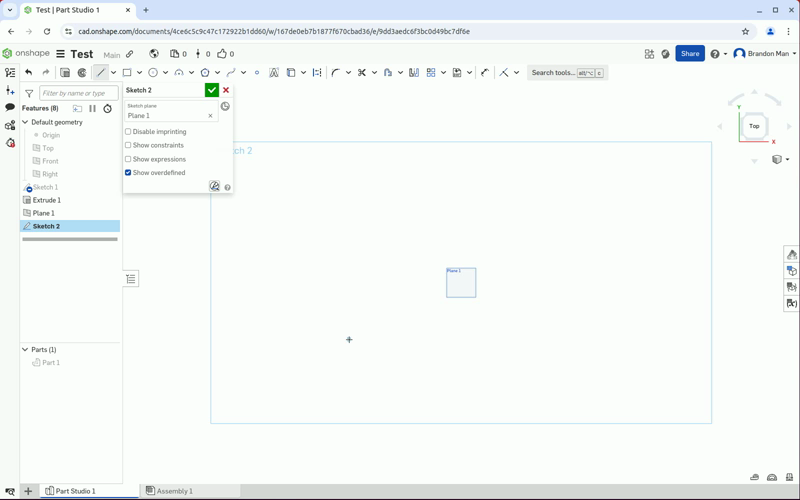
key_down(shift)
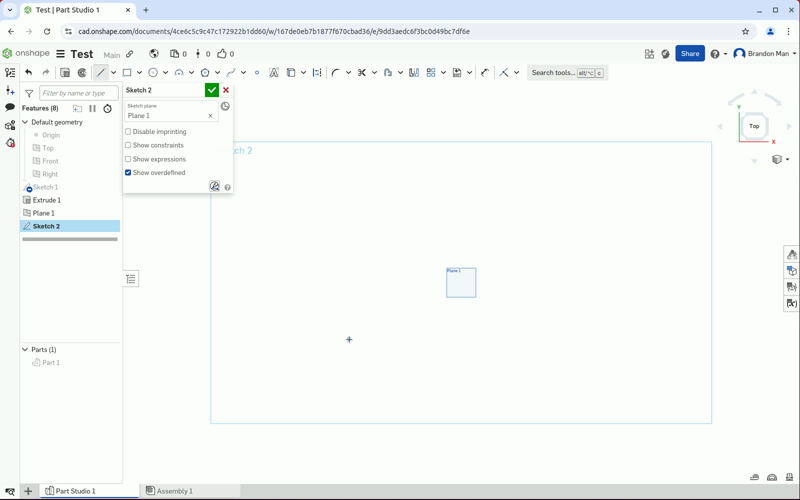
mouse_move(569, 339)
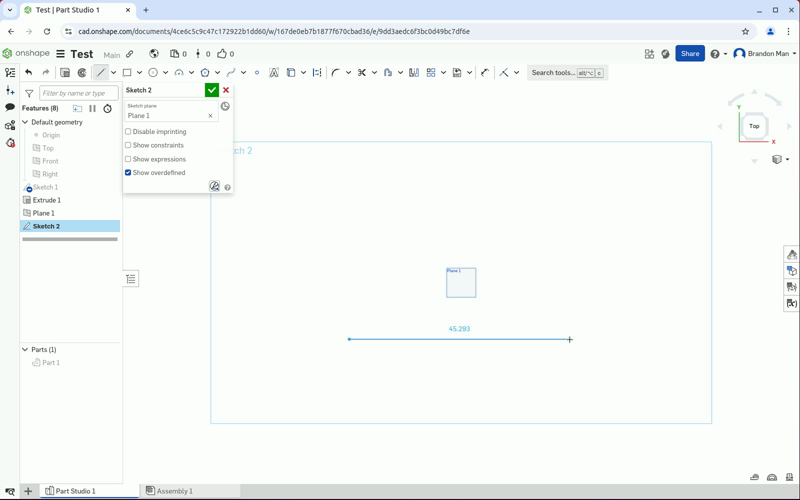
click(569, 339)
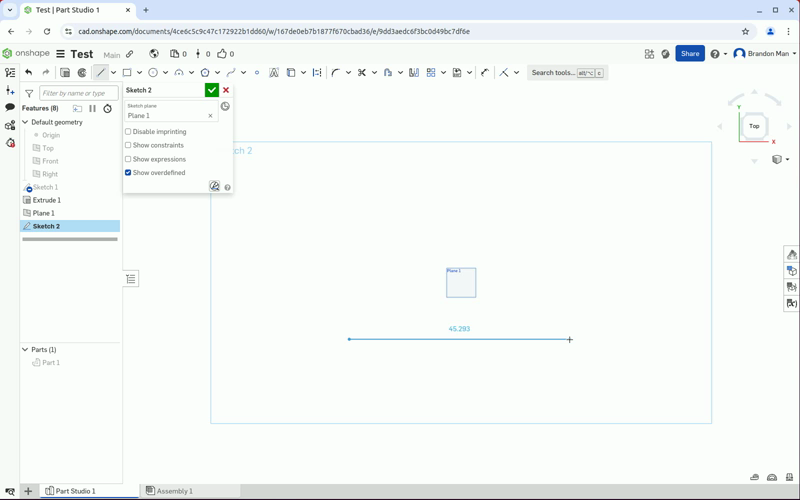
key_up(shift)
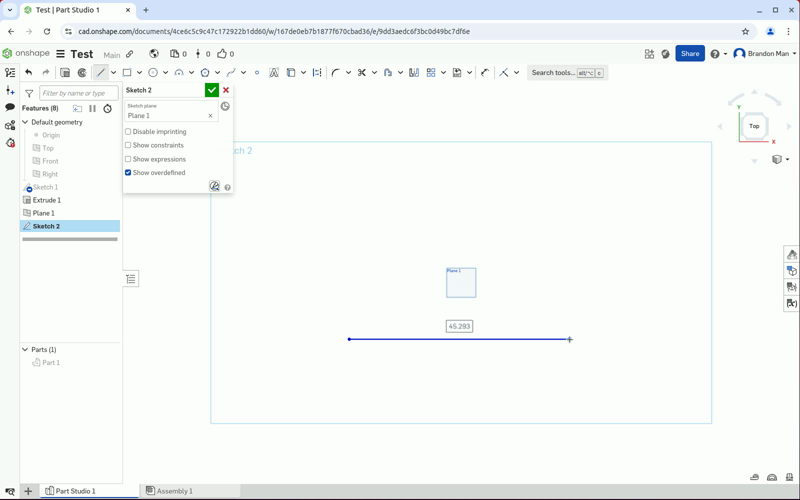
key_down(shift)
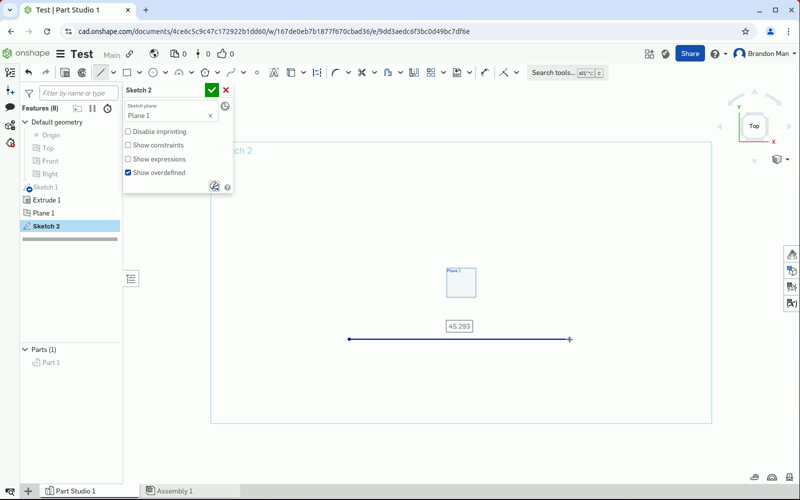
mouse_move(569, 227)
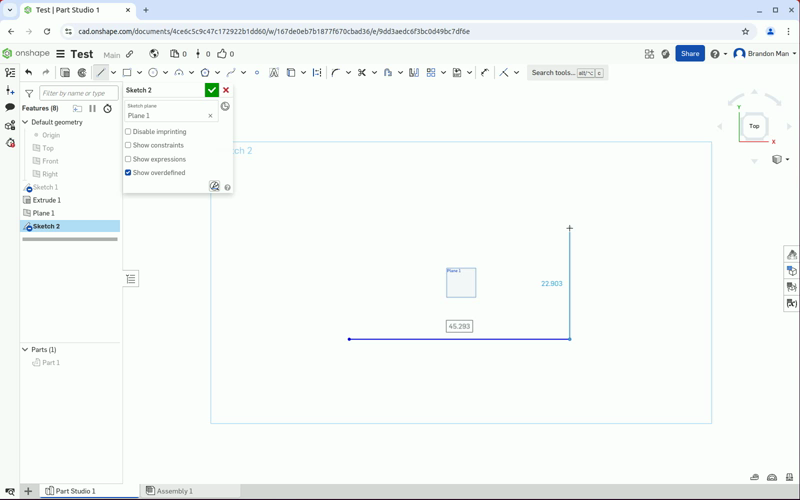
click(569, 227)
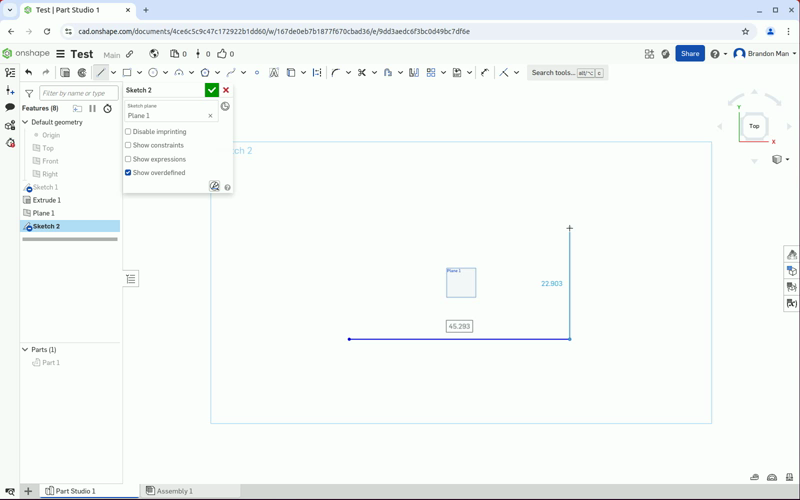
key_up(shift)
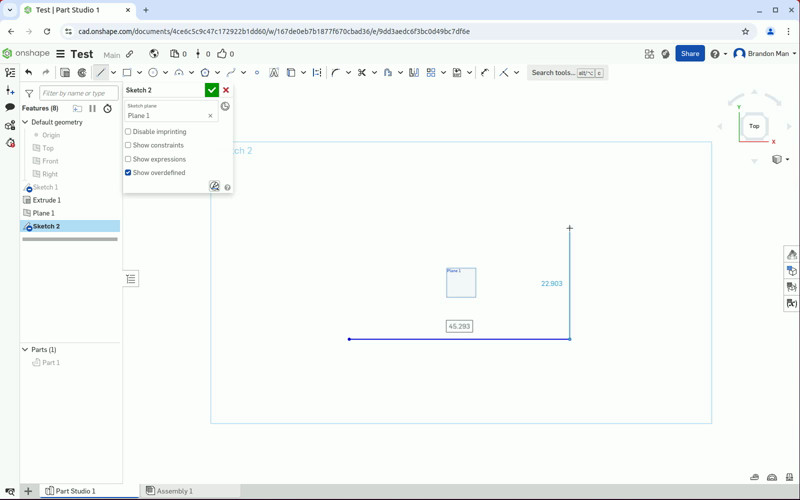
key_down(shift)
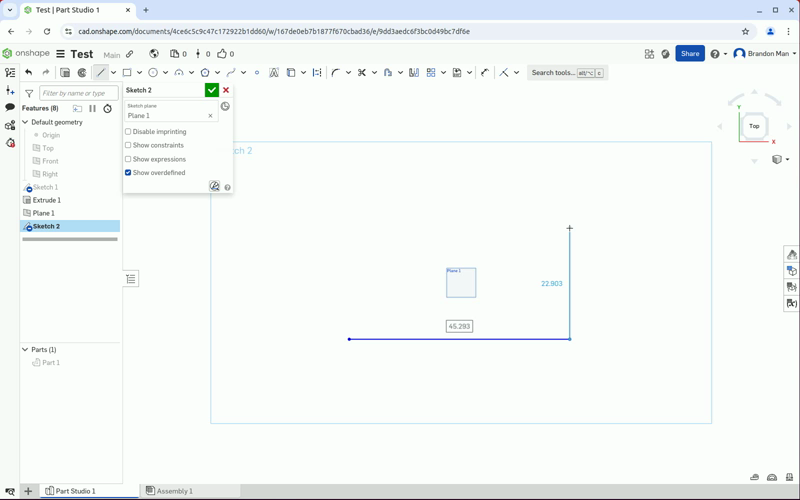
mouse_move(349, 227)
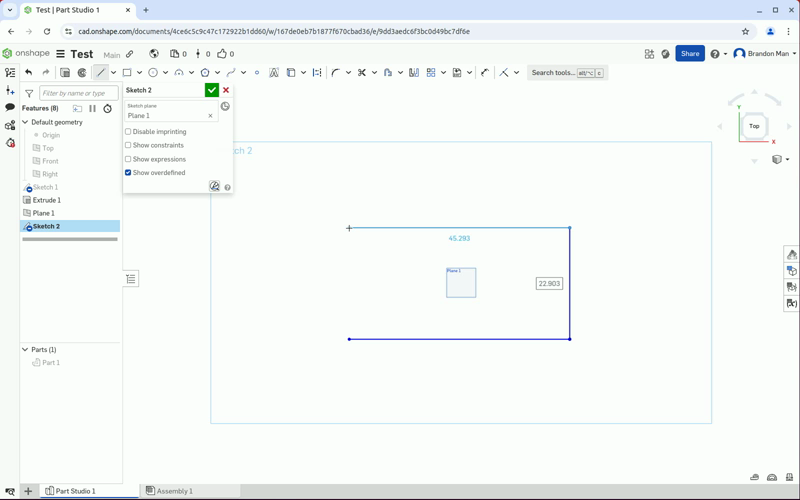
click(349, 227)
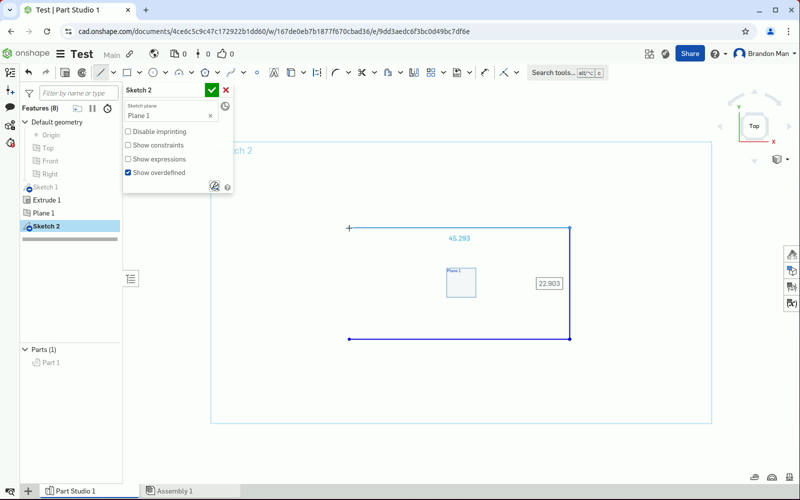
key_up(shift)
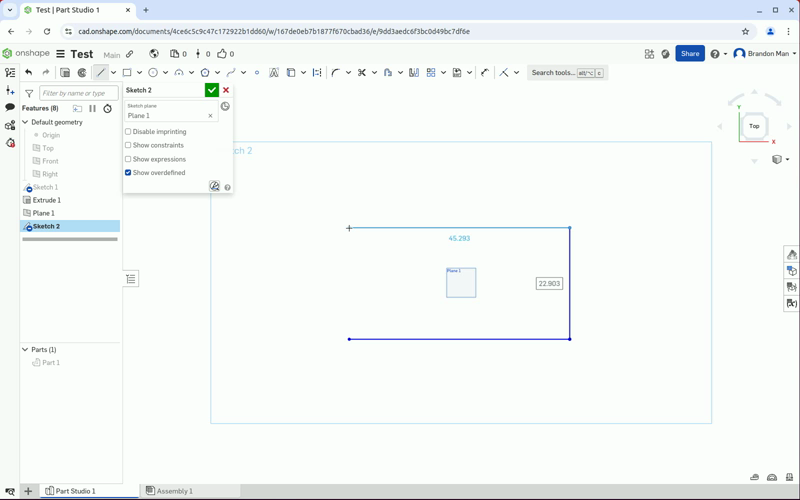
key_down(shift)
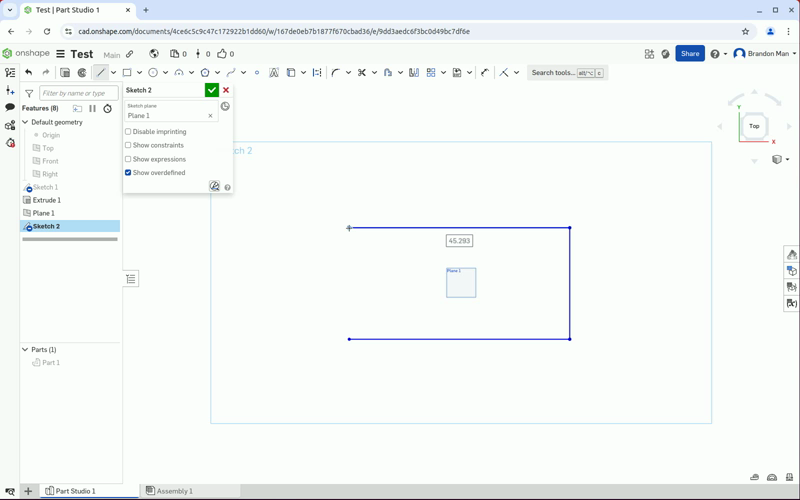
mouse_move(349, 339)
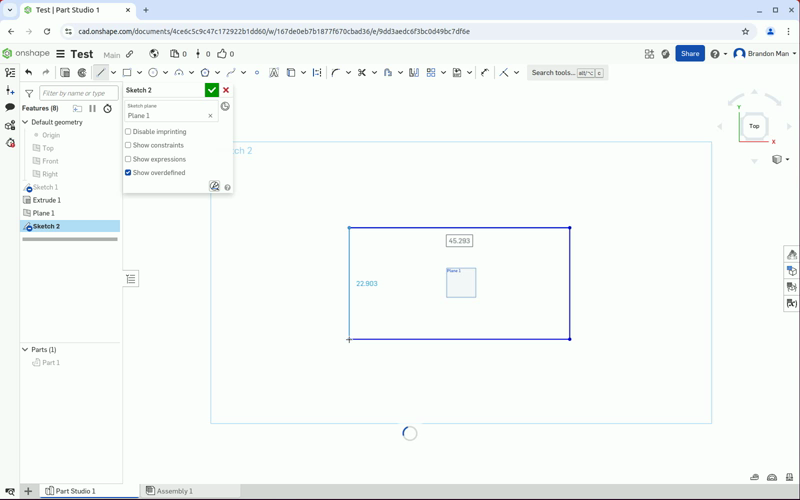
key_up(shift)
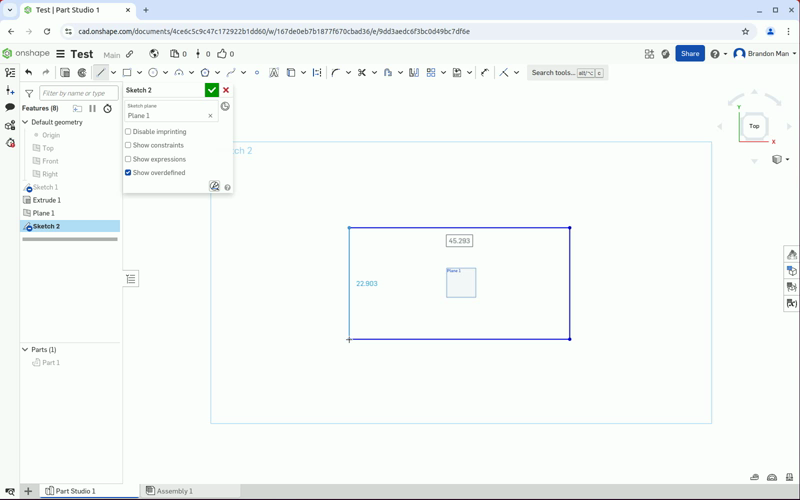
click(349, 339)
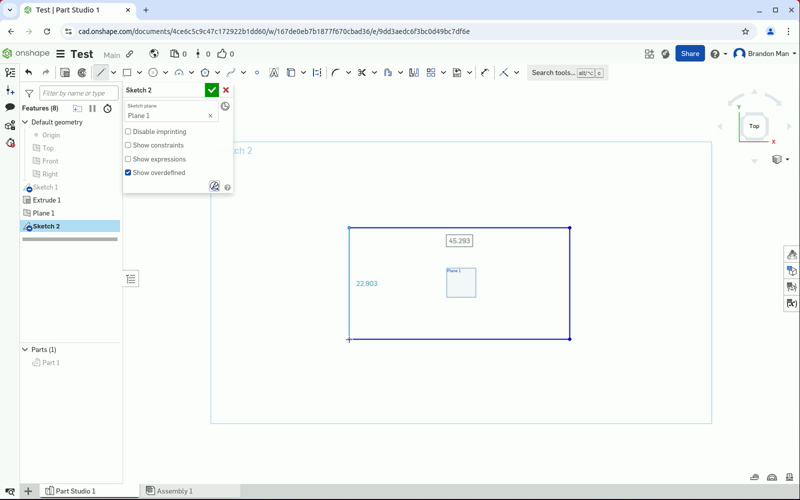
key(esc)
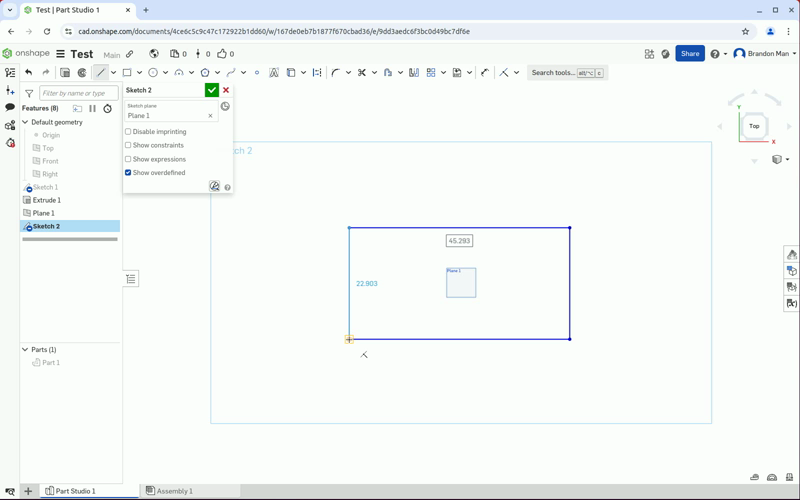
mouse_move(445, 274)
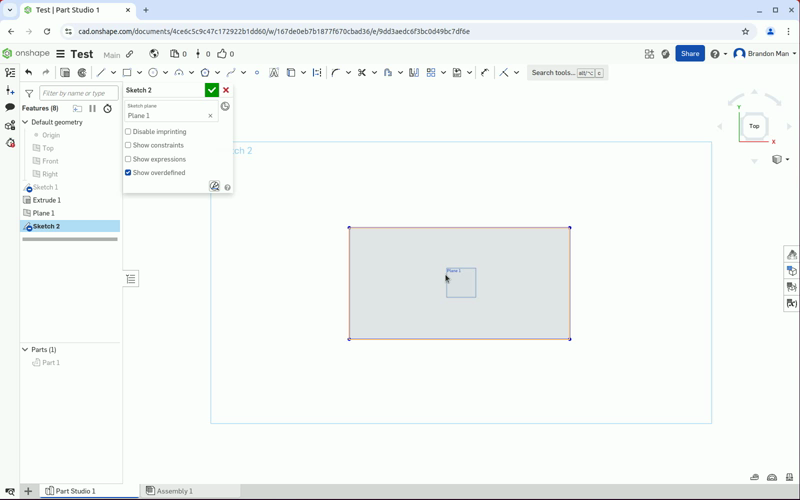
click(445, 274)
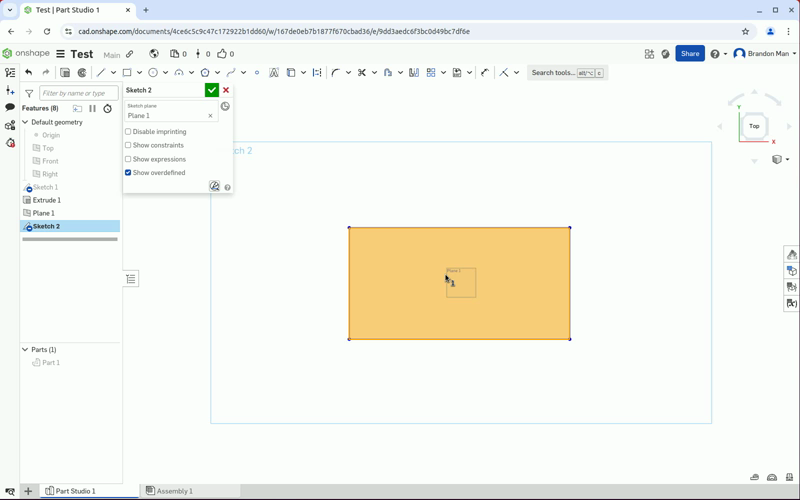
mouse_move(73, 352)
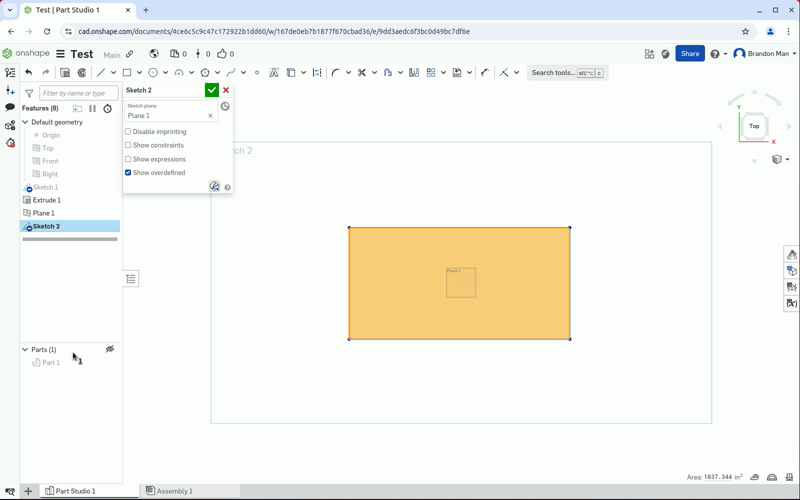
key(shift+y)
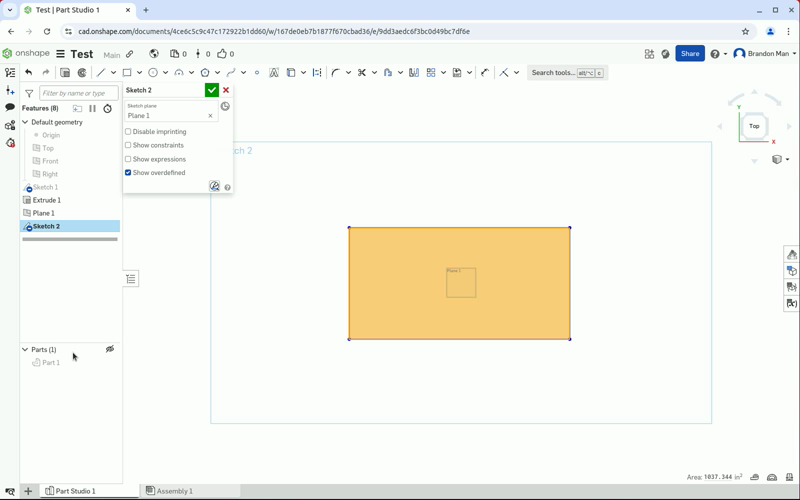
key(shift+e)
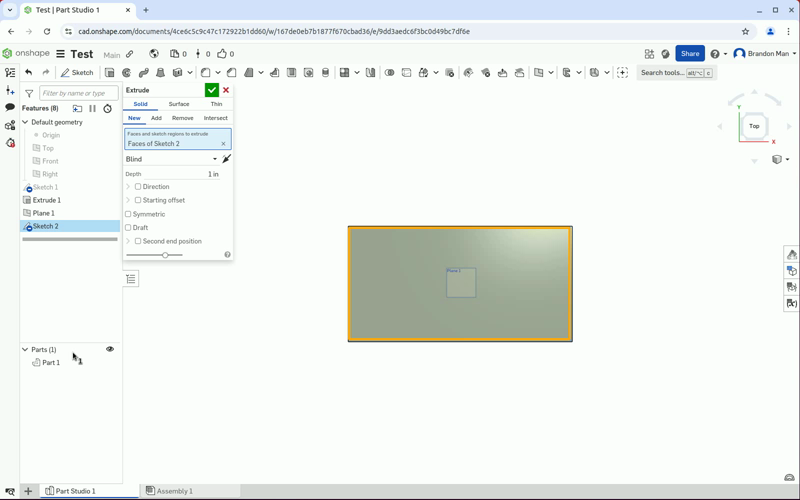
mouse_move(143, 106)
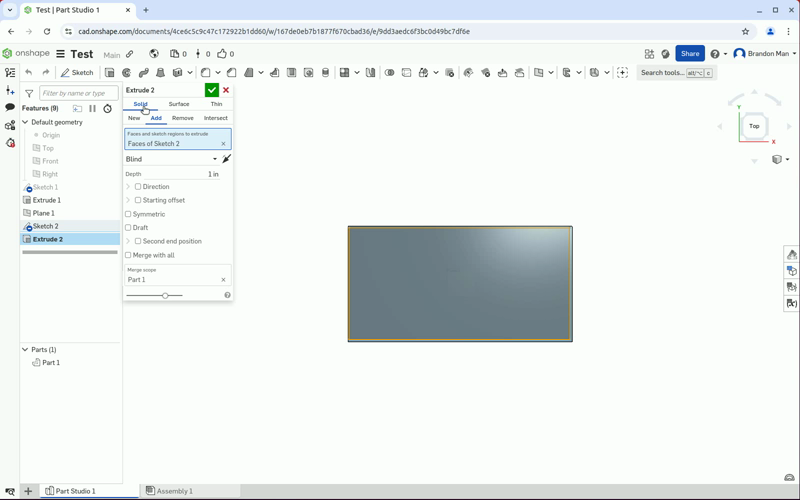
click(143, 106)
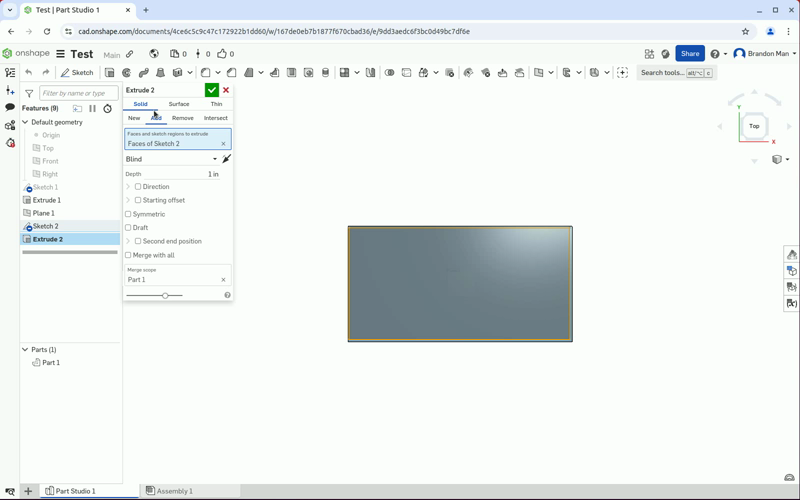
mouse_move(186, 120)
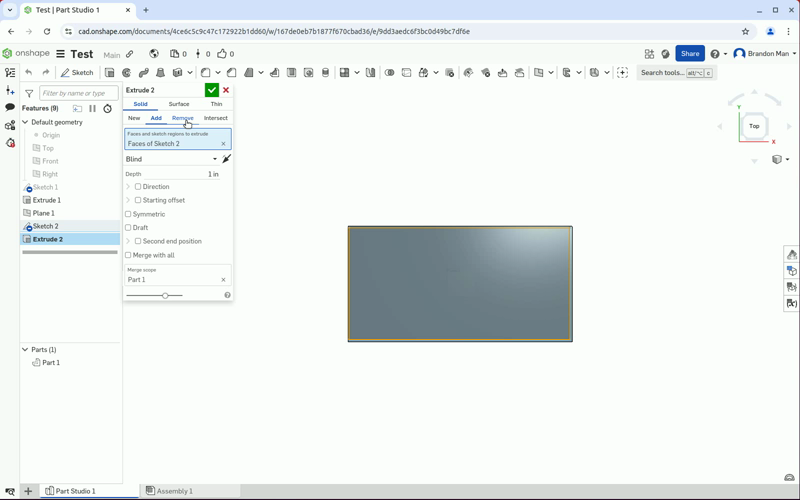
click(186, 120)
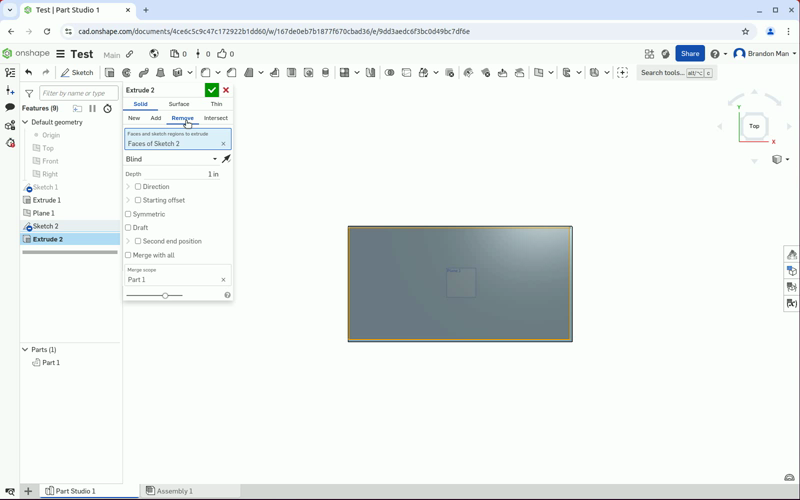
key(tab, 4)
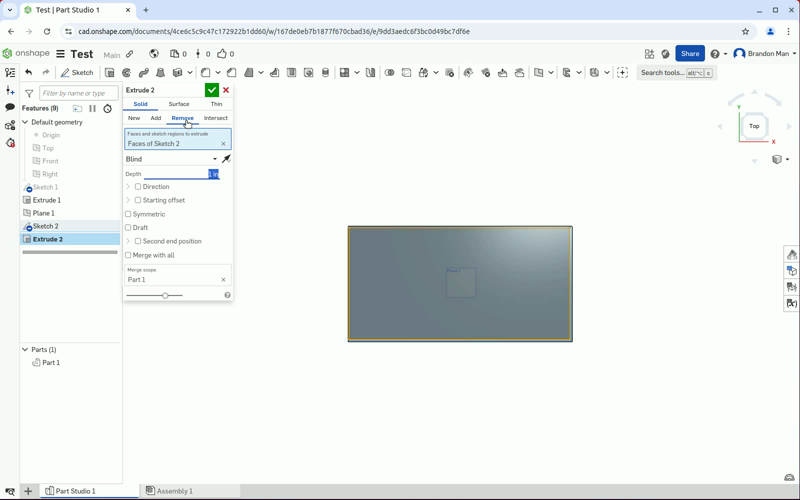
text(7.221)
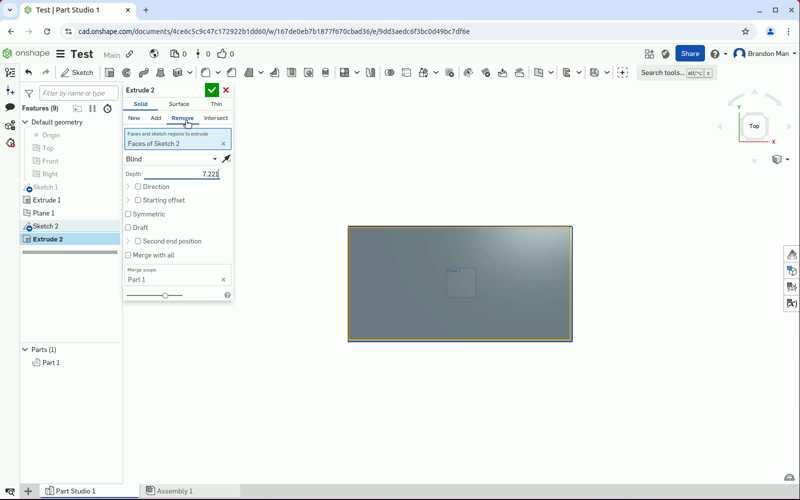
key(tab, 6)
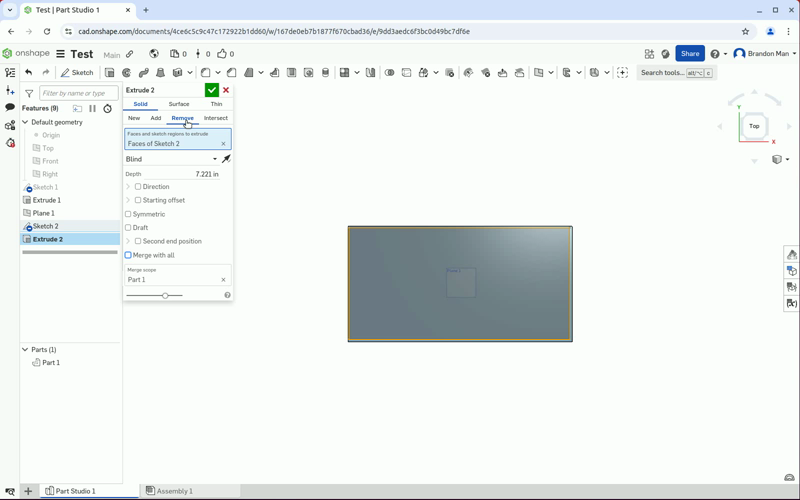
key(space)
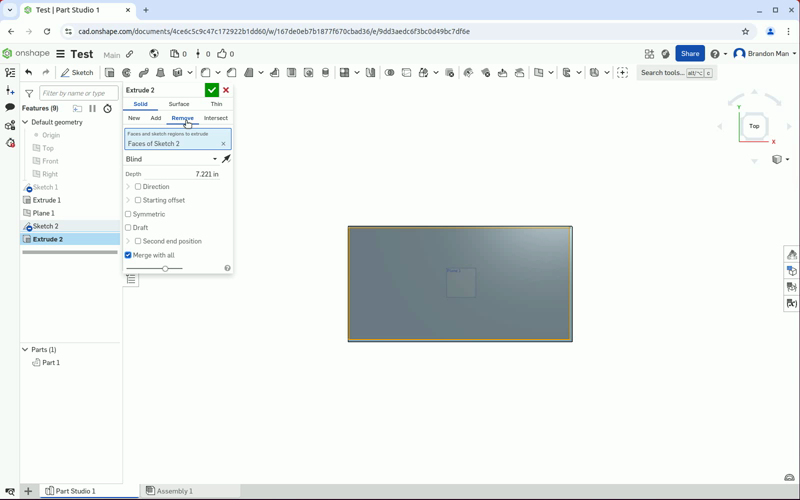
key(enter)
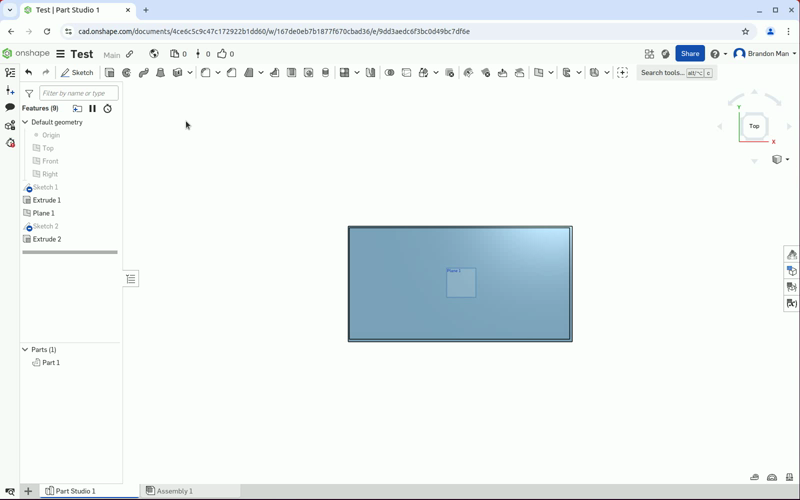
key(shift+h)
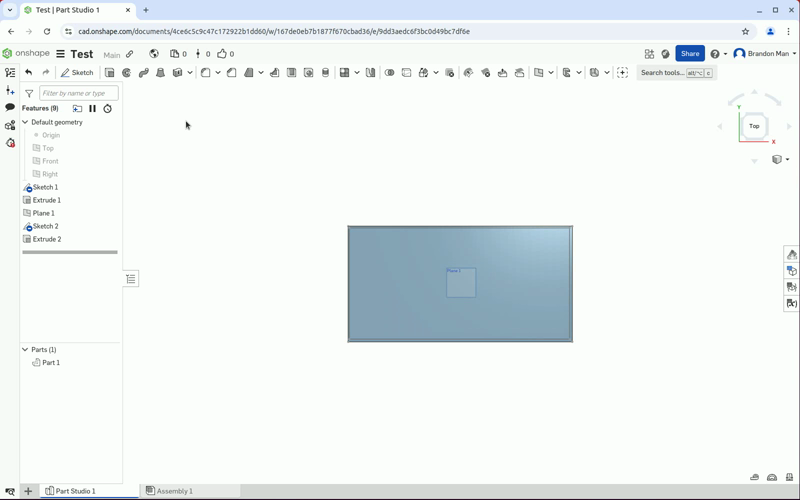
key(shift+h)
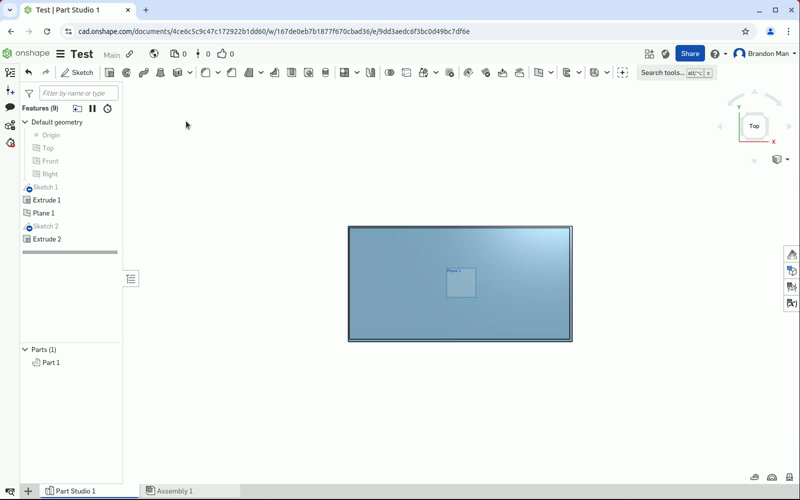
mouse_move(73, 189)
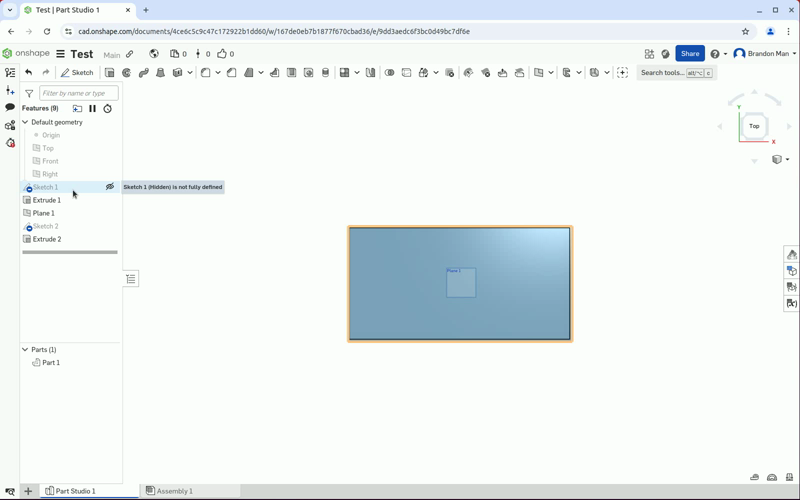
click(73, 189)
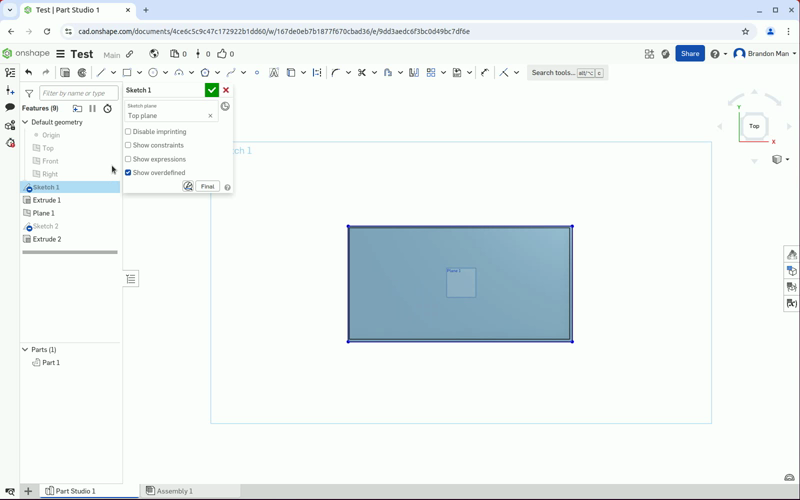
mouse_move(229, 92)
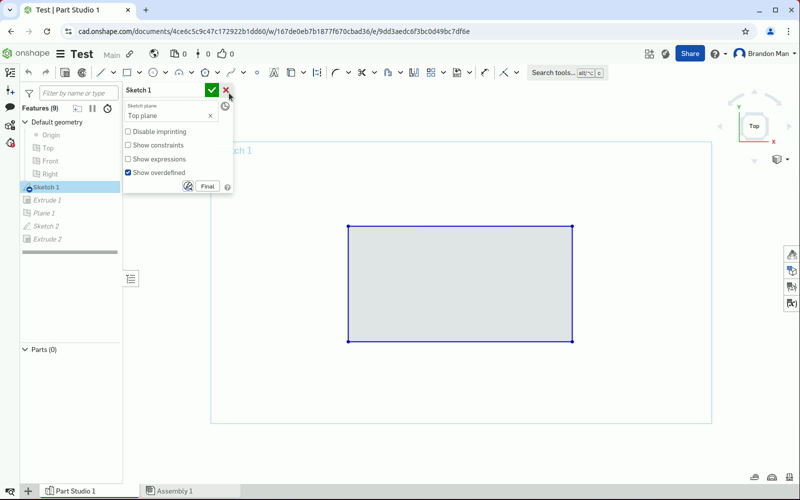
click(229, 92)
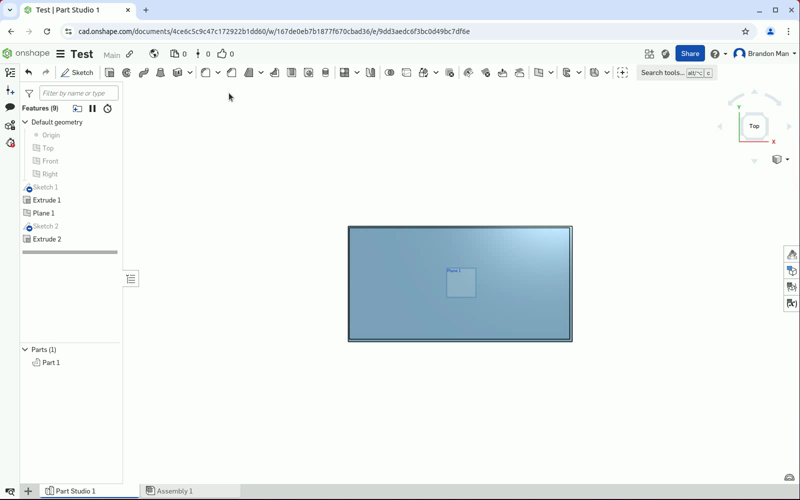
mouse_move(73, 352)
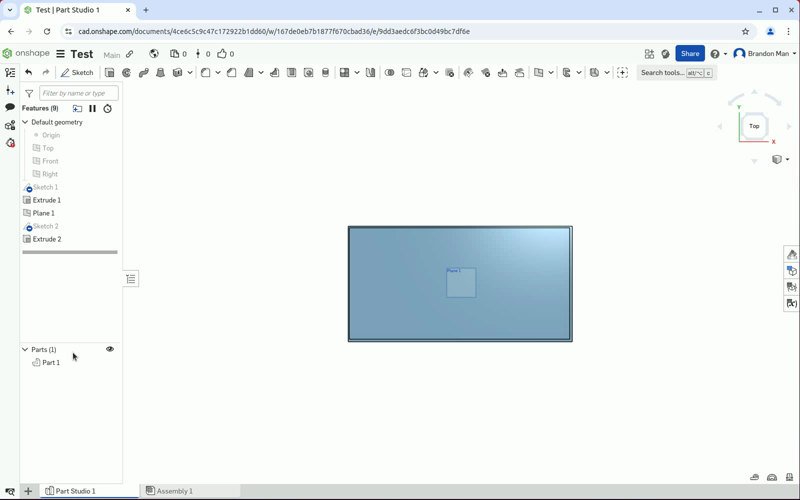
key(y)
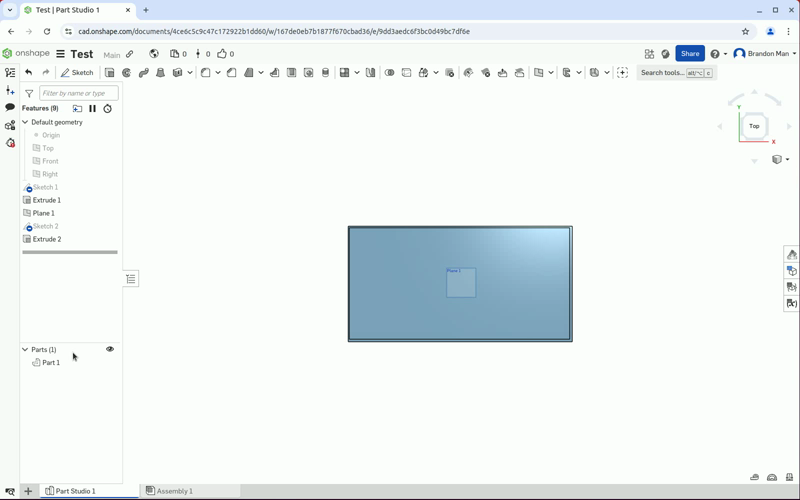
key(shift+p)
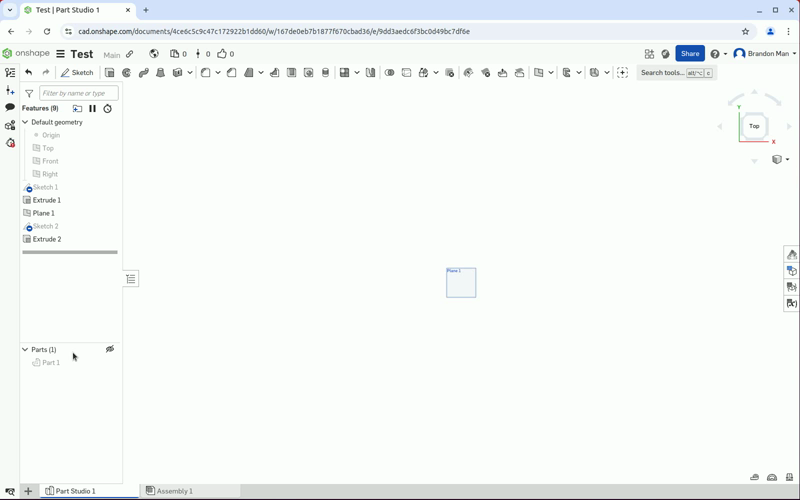
key(space)
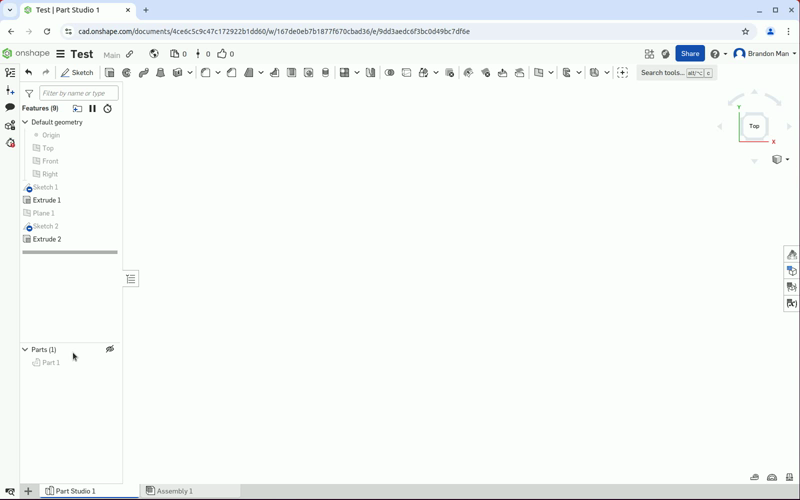
key_down(shift)
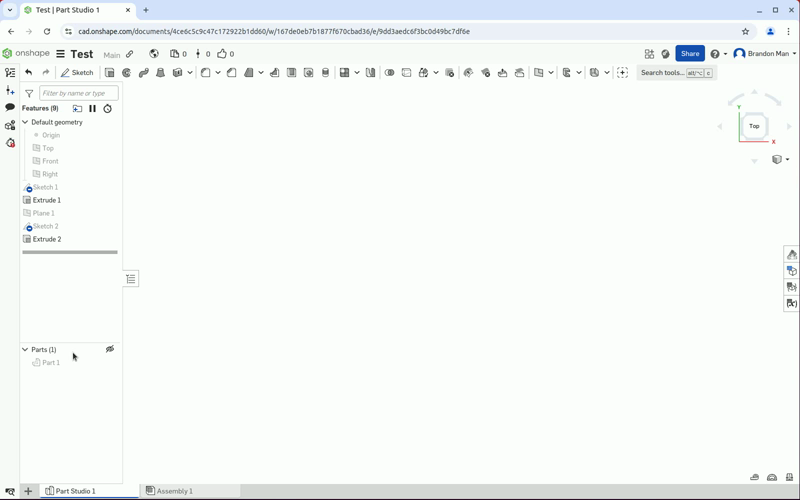
key(up)
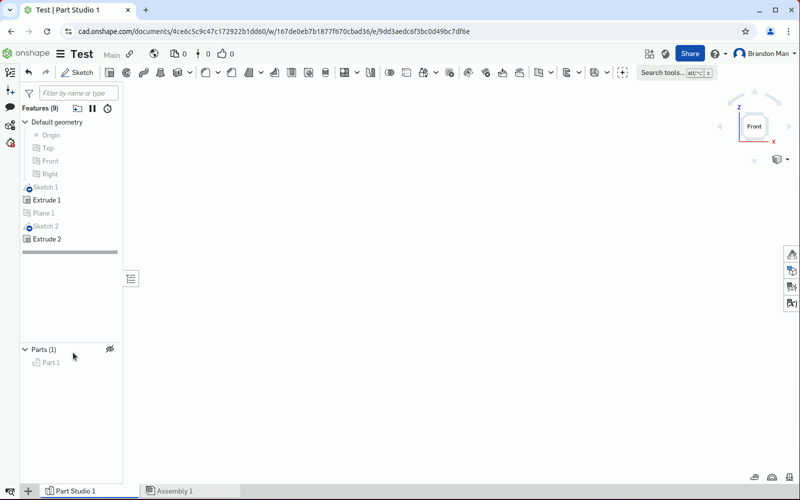
key_up(shift)
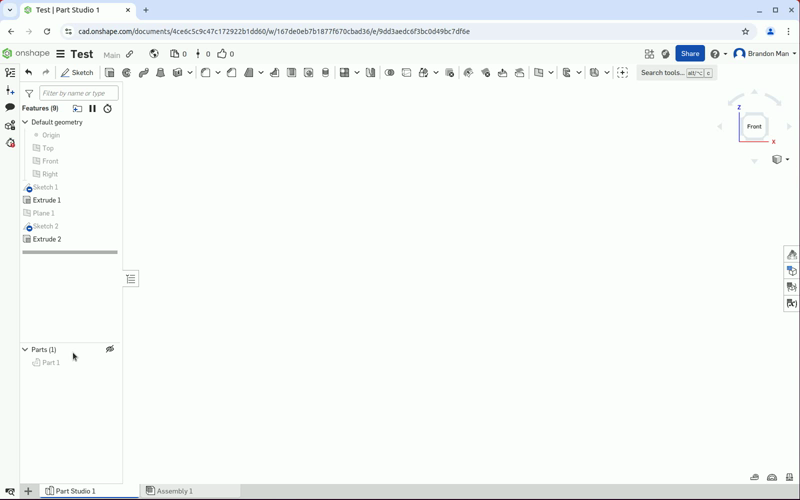
mouse_move(73, 352)
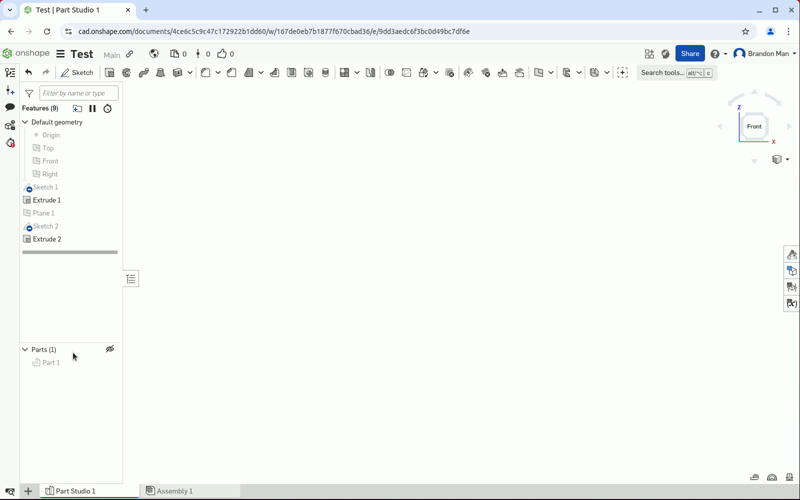
key(shift+y)
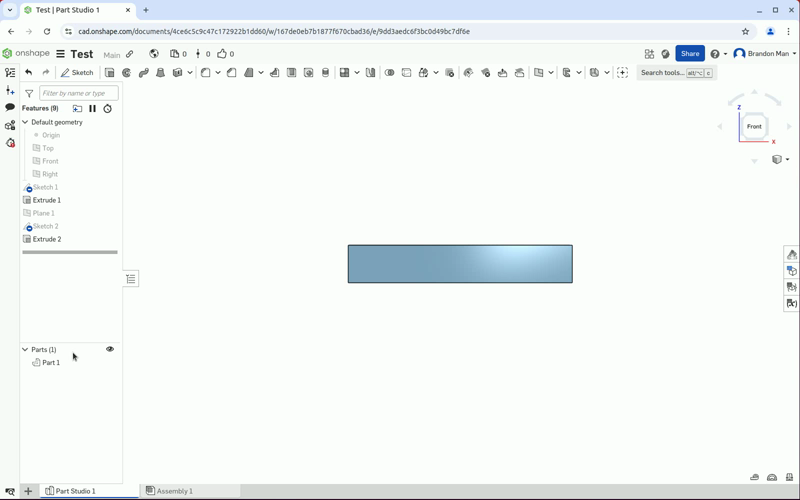
mouse_move(541, 75)
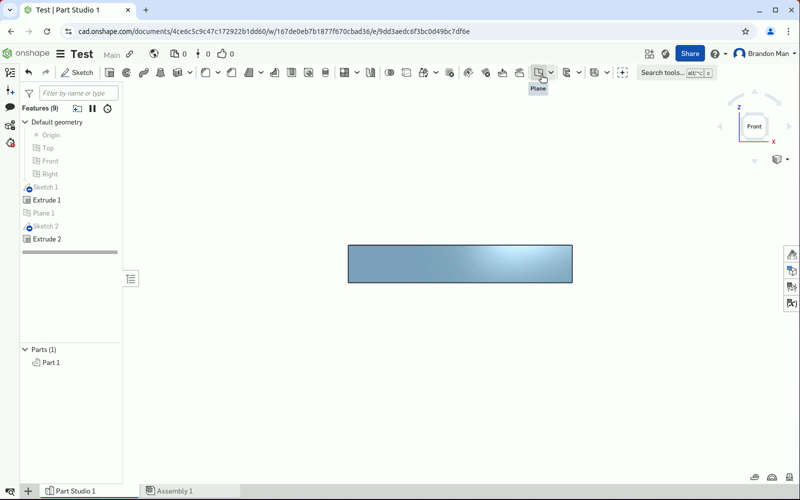
click(541, 75)
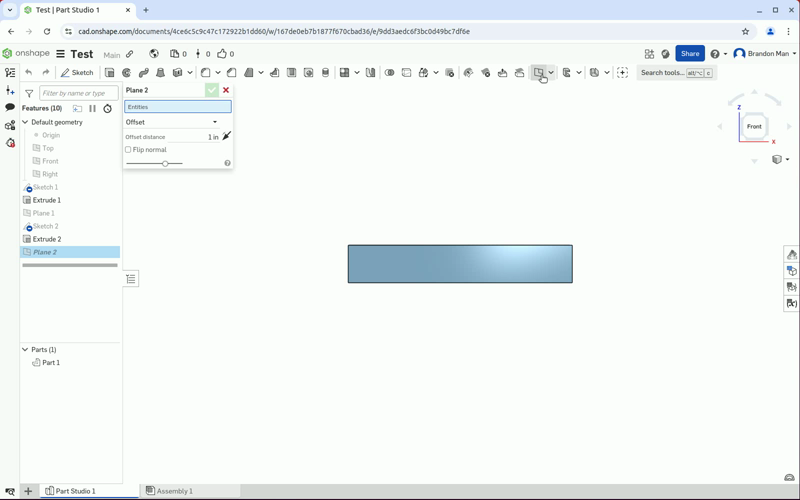
mouse_move(73, 163)
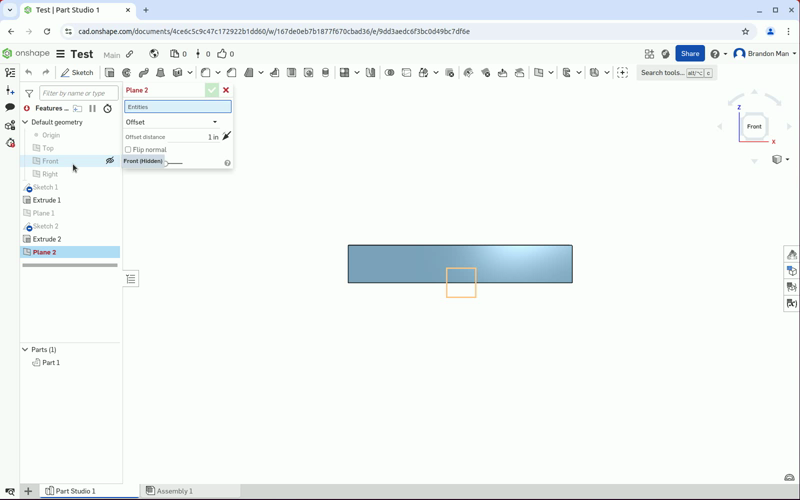
click(73, 163)
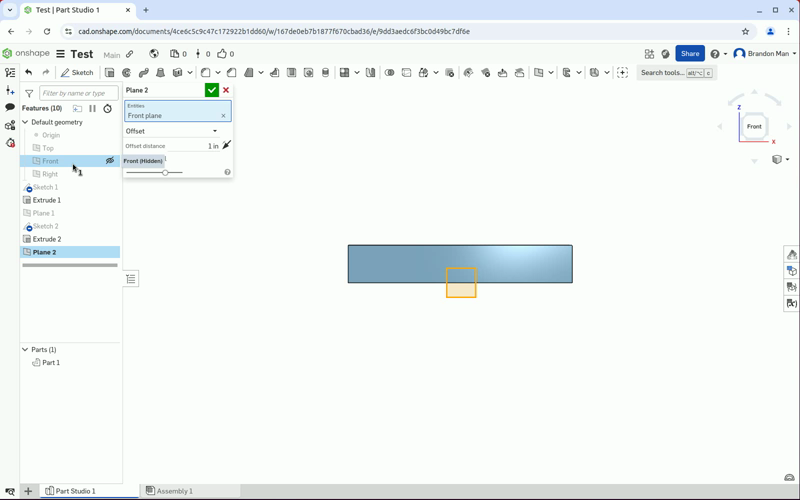
key(tab, 2)
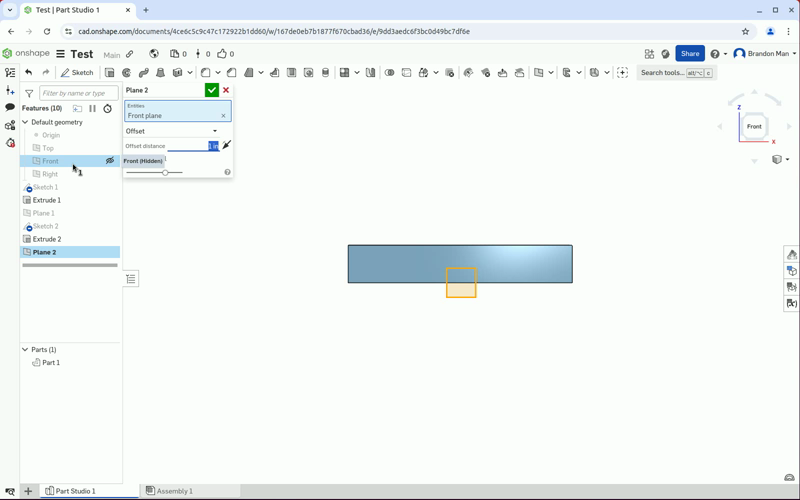
text(12.047)
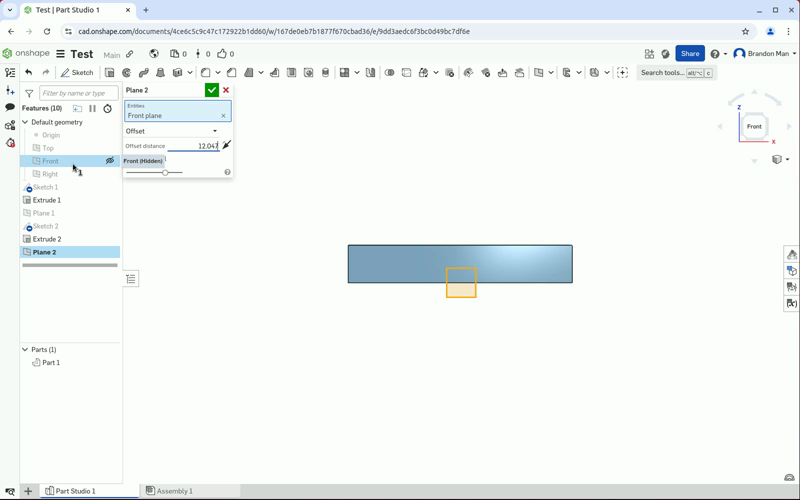
key(enter, 2)
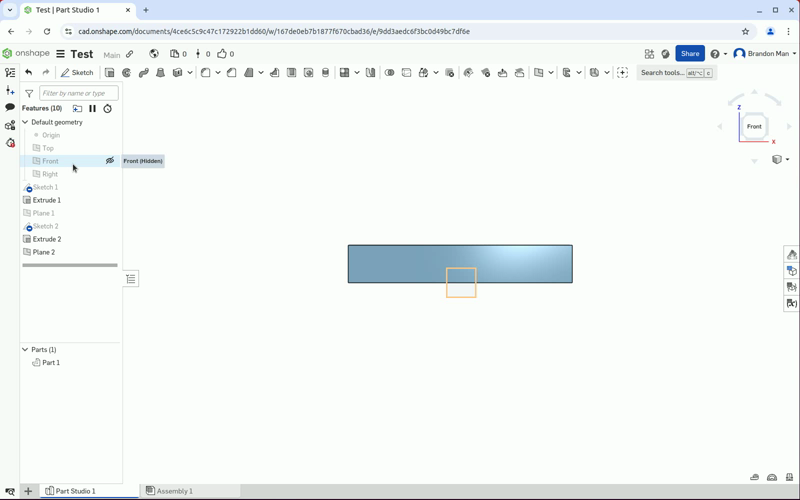
key(shift+s)
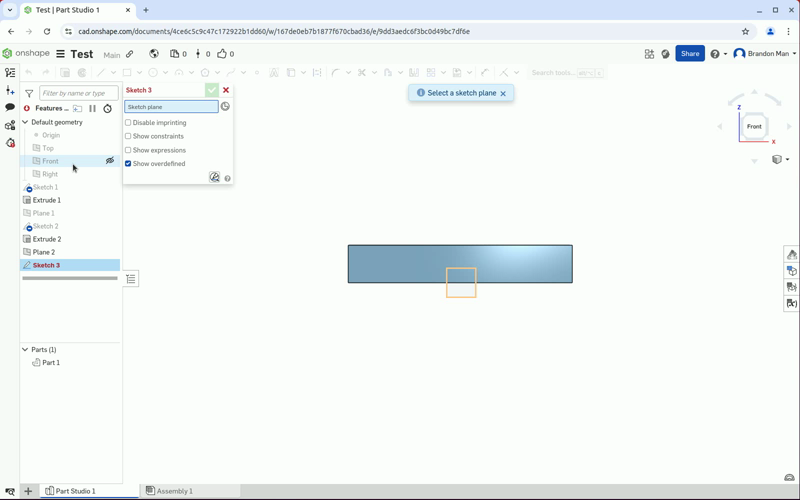
mouse_move(73, 254)
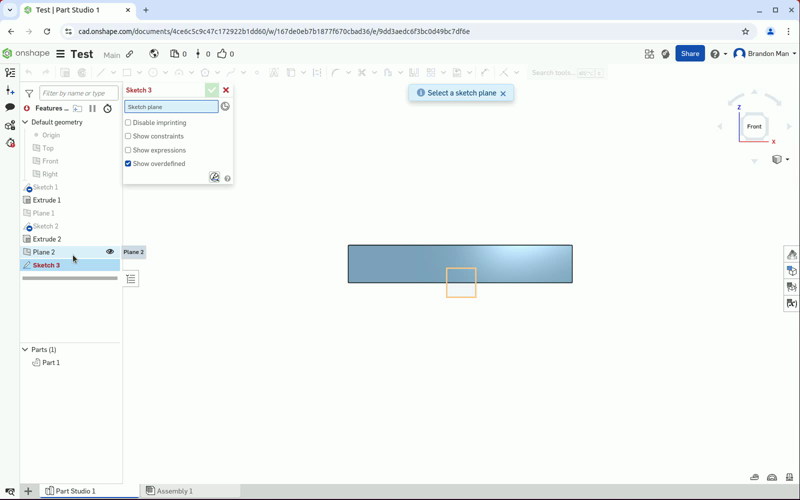
click(73, 254)
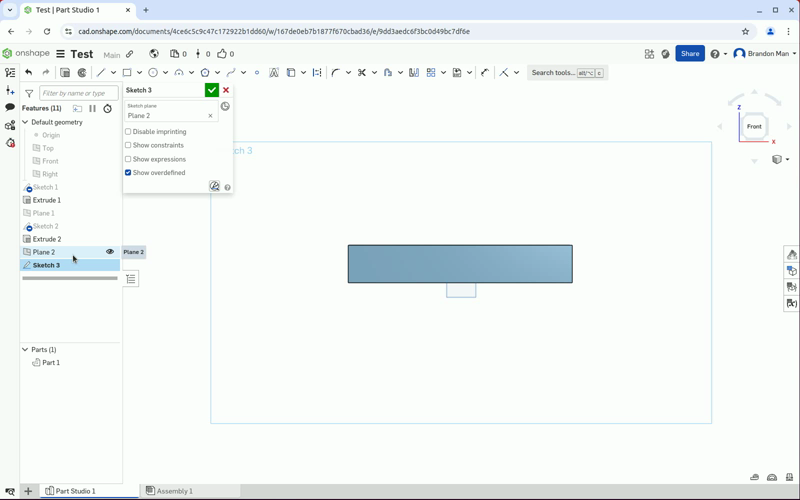
mouse_move(73, 352)
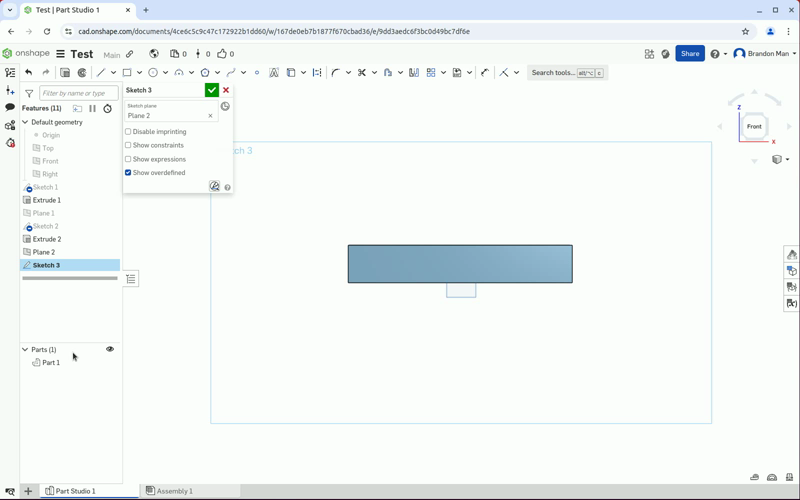
key(y)
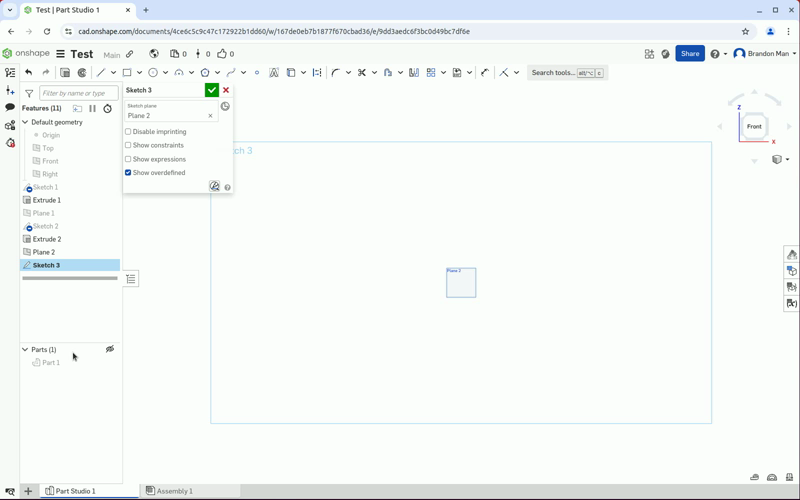
key(l)
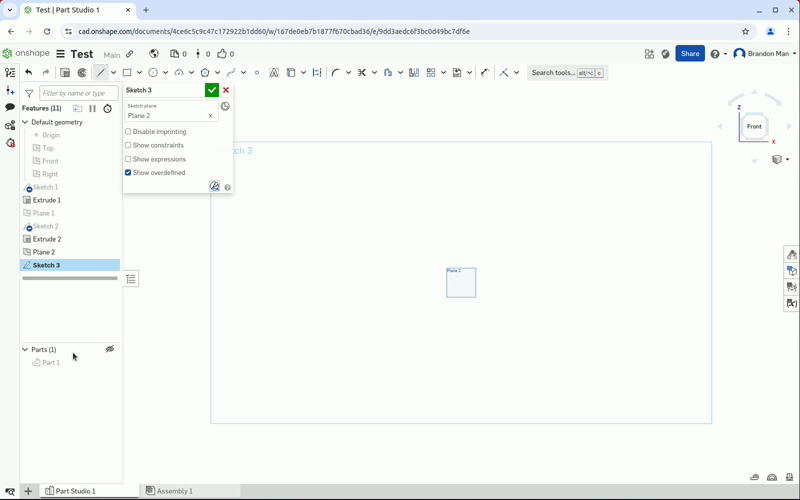
key_down(shift)
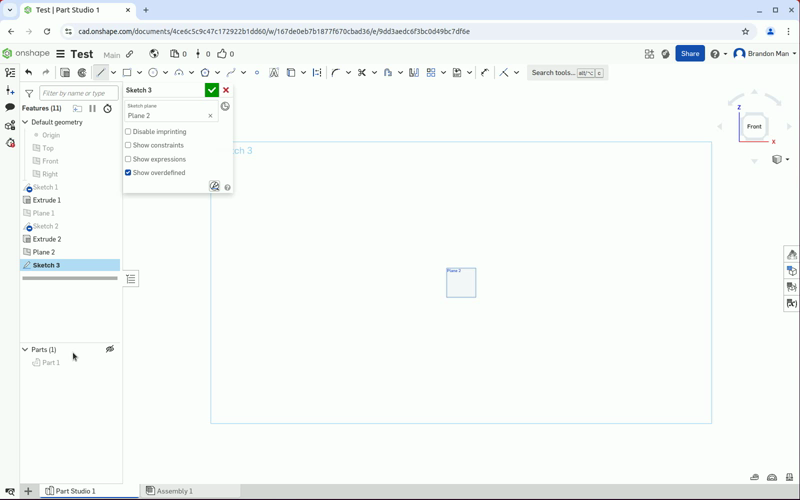
mouse_move(449, 282)
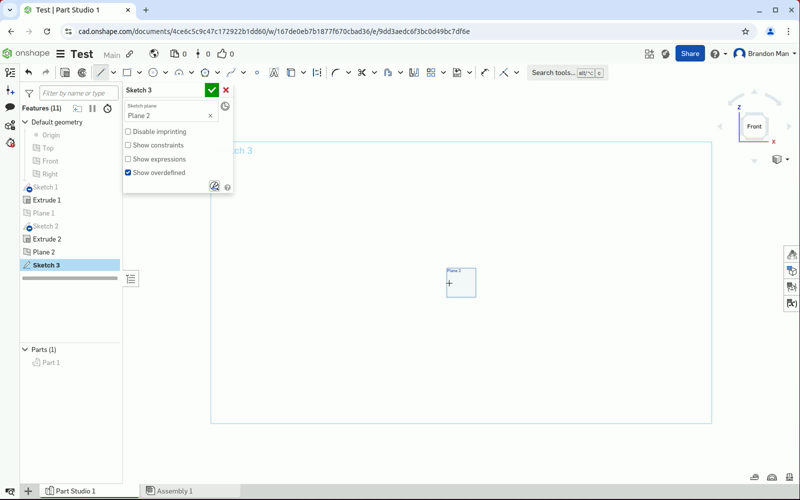
click(449, 282)
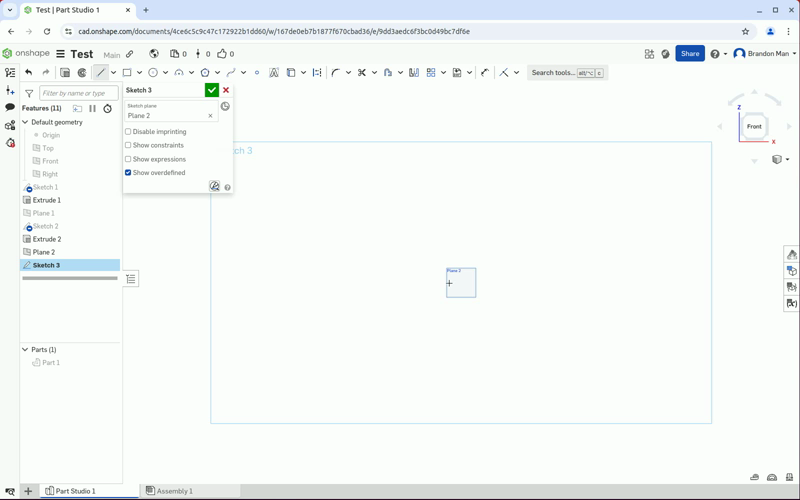
key_up(shift)
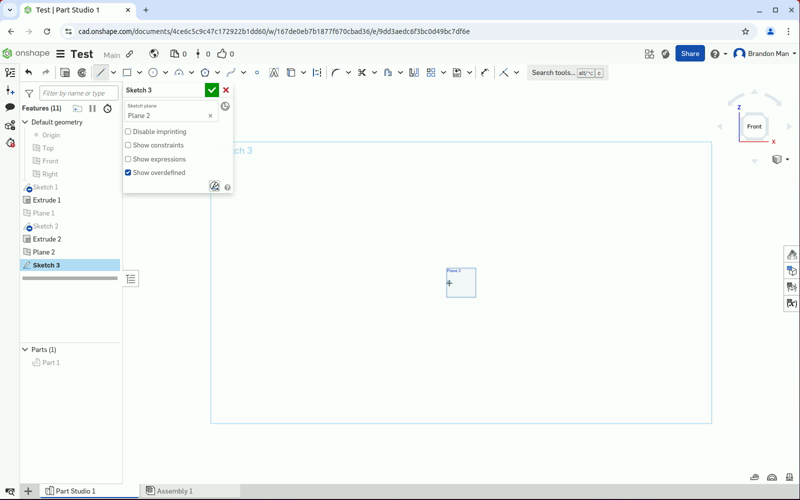
key_down(shift)
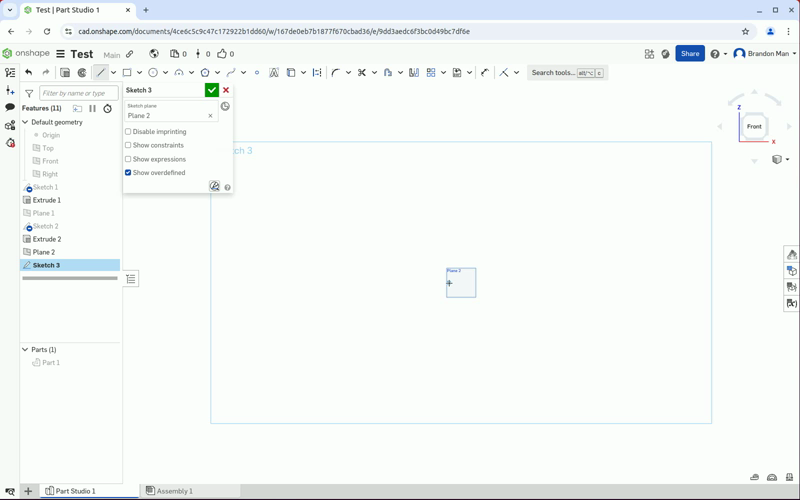
mouse_move(479, 282)
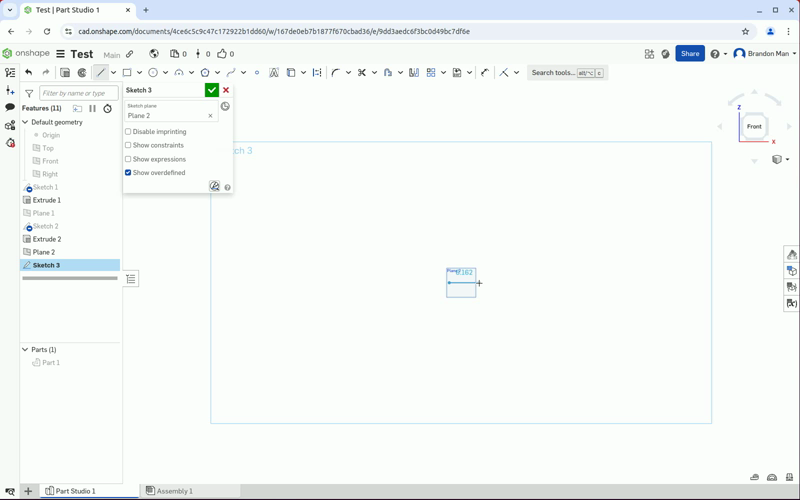
mouse_move(472, 282)
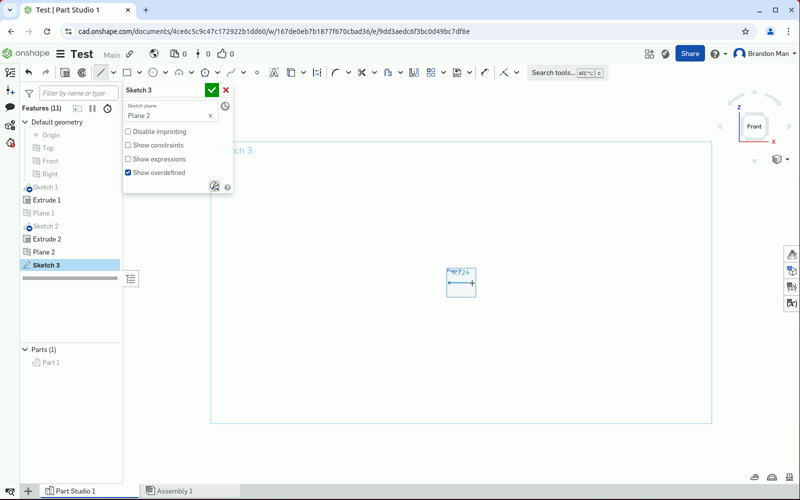
click(472, 282)
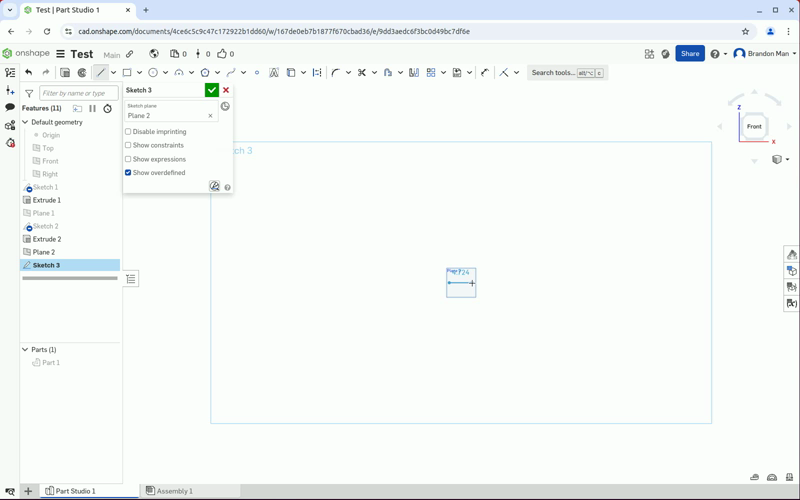
key_up(shift)
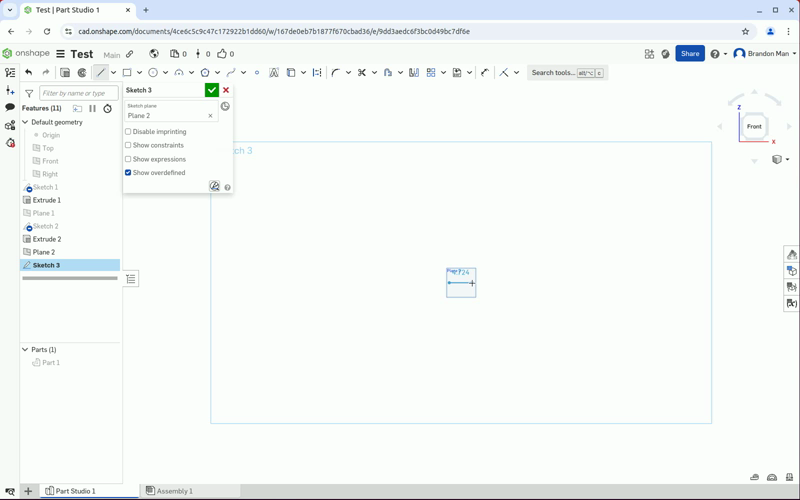
key_down(shift)
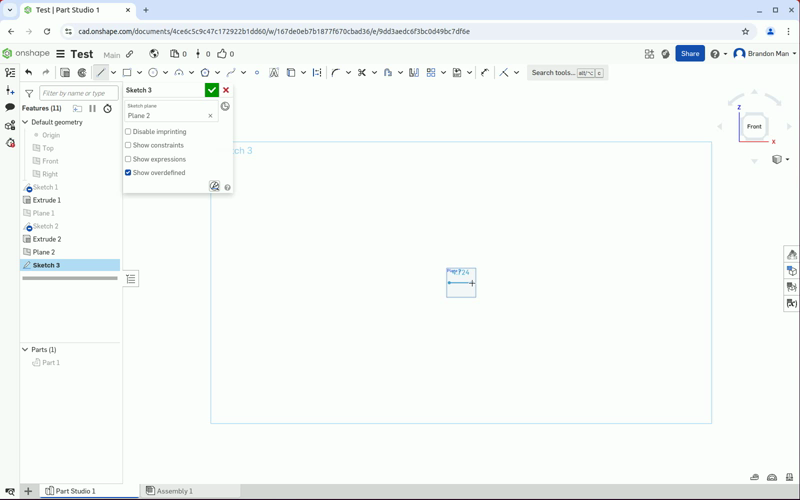
mouse_move(502, 282)
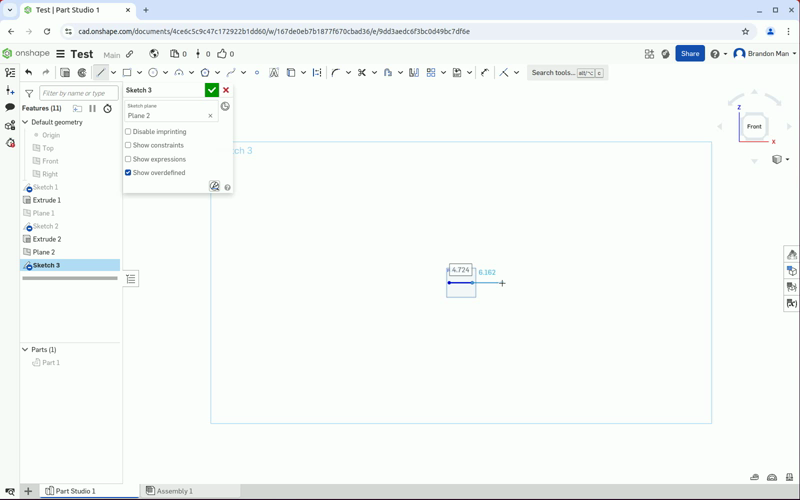
mouse_move(472, 259)
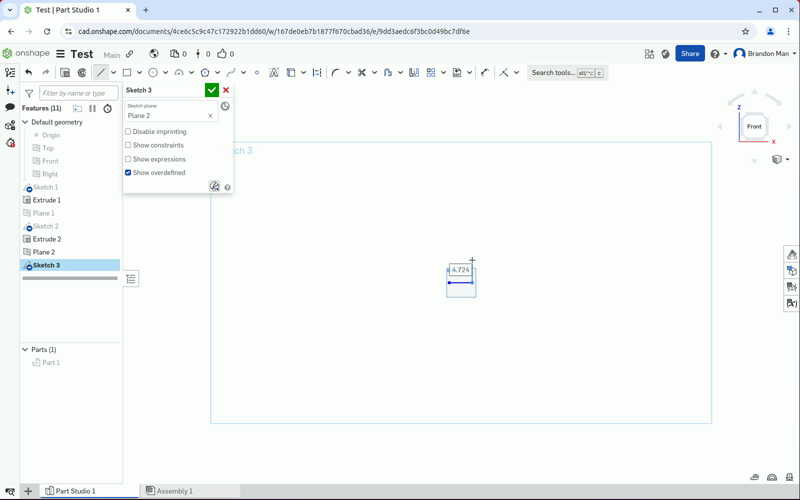
click(472, 259)
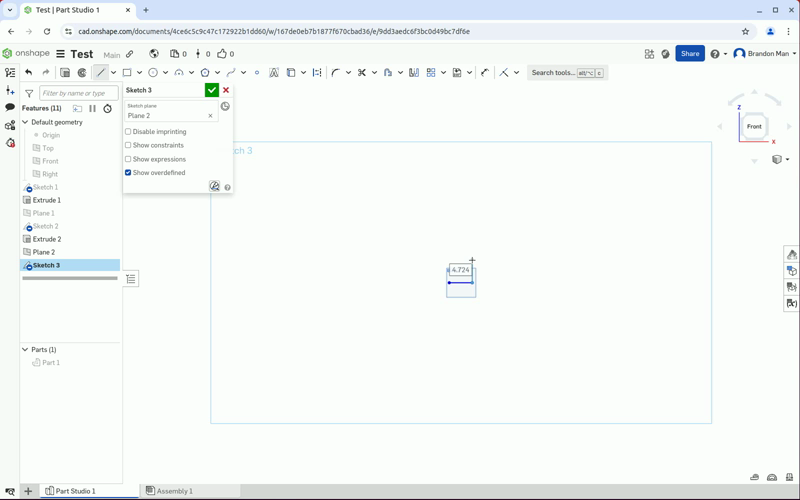
key_up(shift)
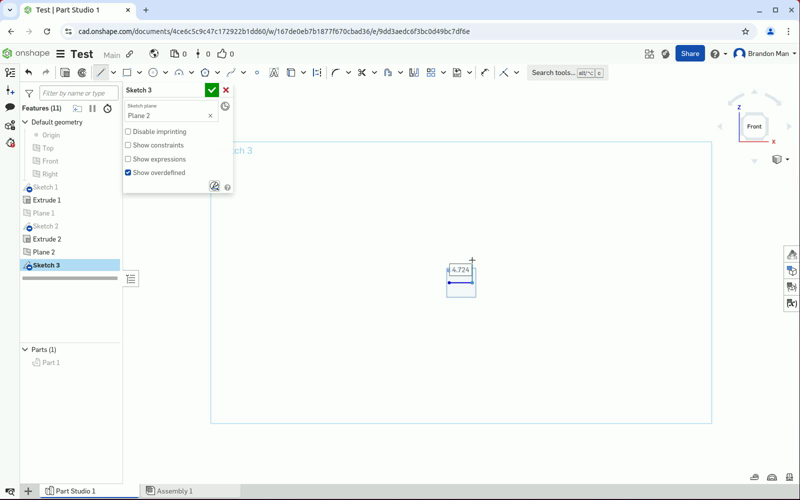
key_down(shift)
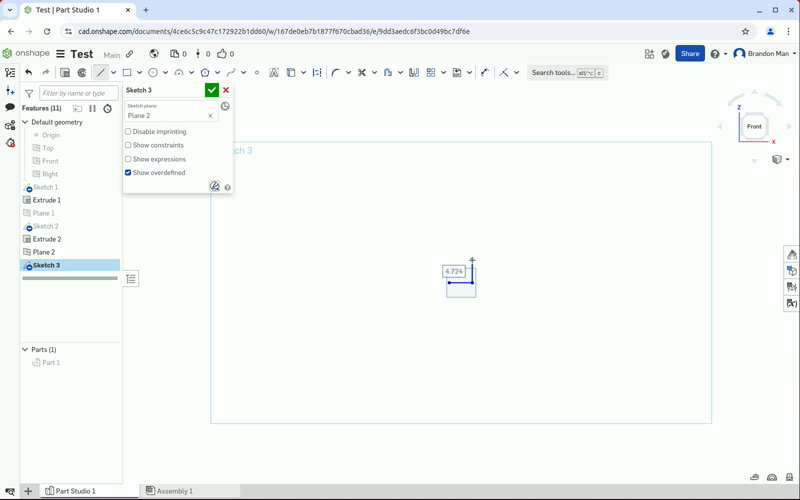
mouse_move(502, 259)
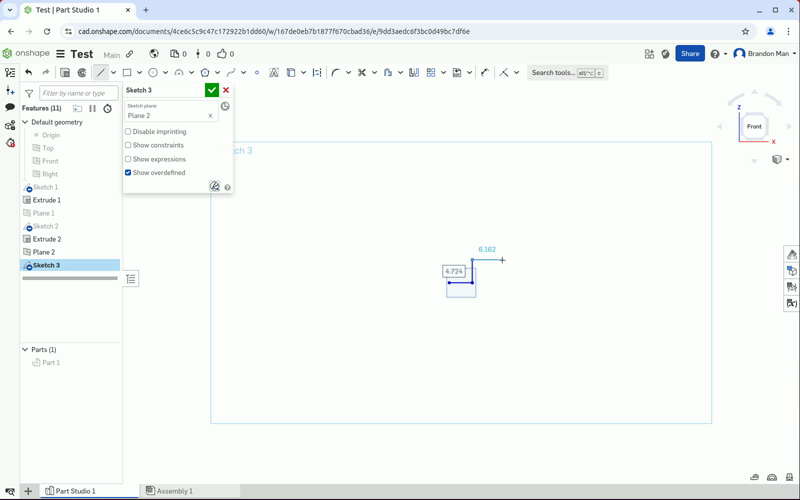
mouse_move(449, 259)
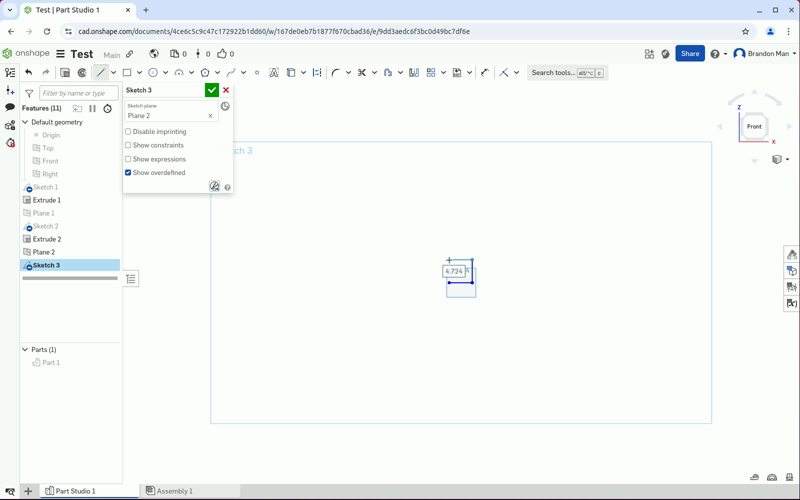
click(449, 259)
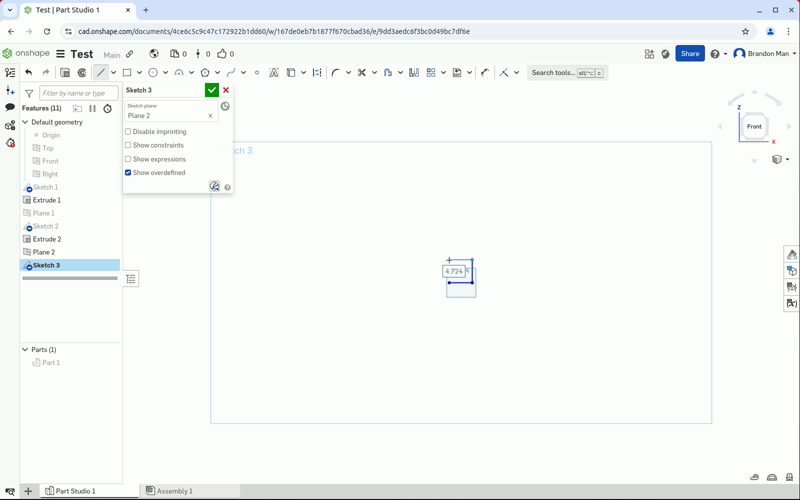
key_up(shift)
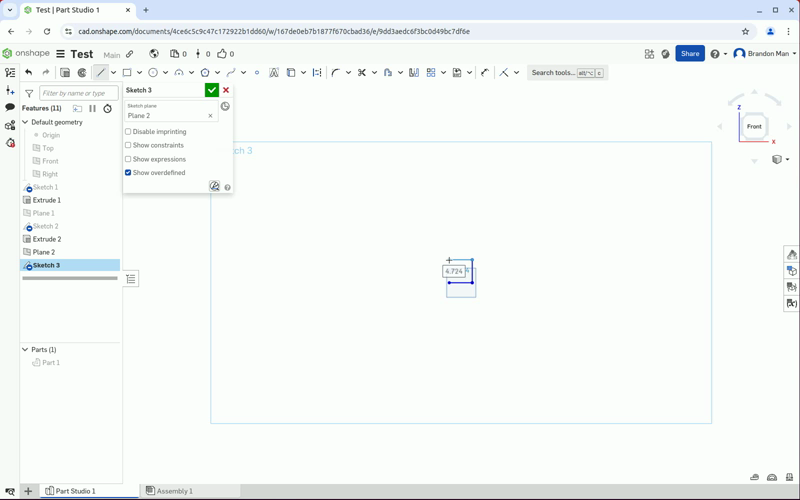
mouse_move(479, 259)
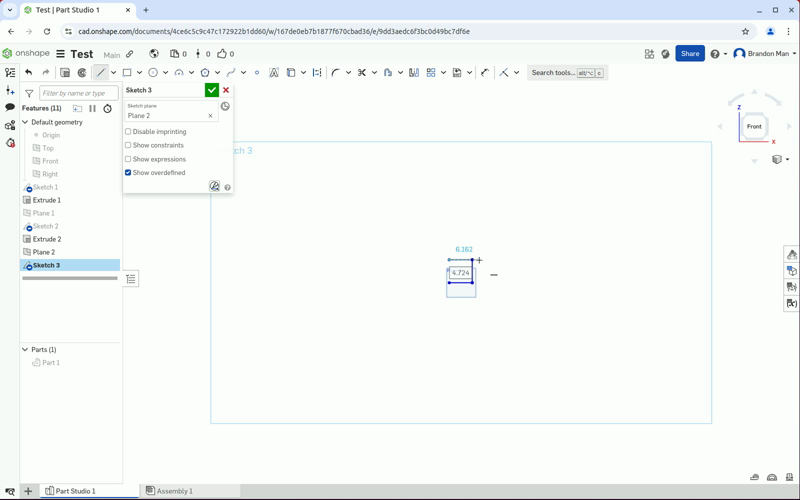
key_down(shift)
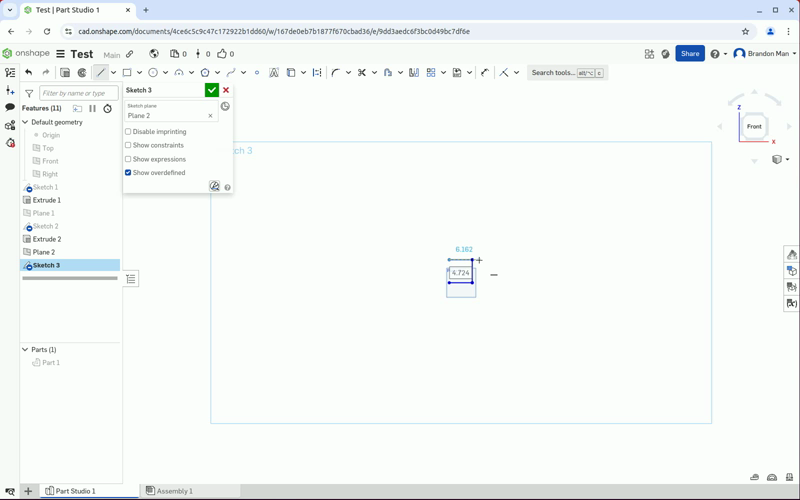
mouse_move(449, 282)
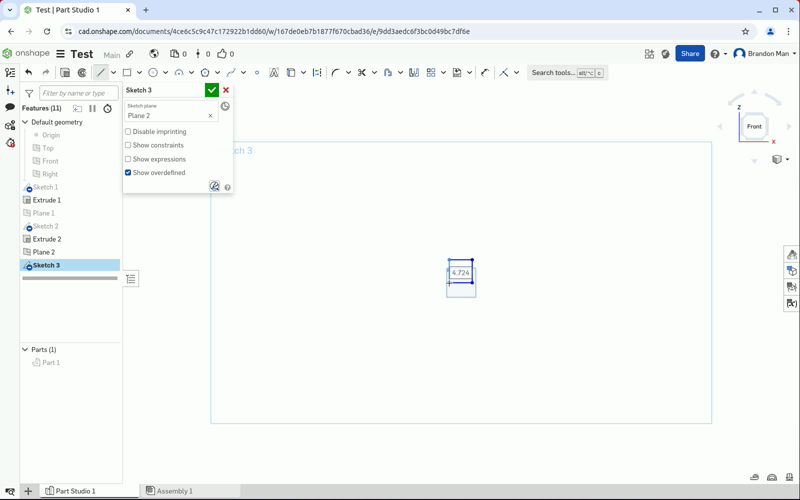
key_up(shift)
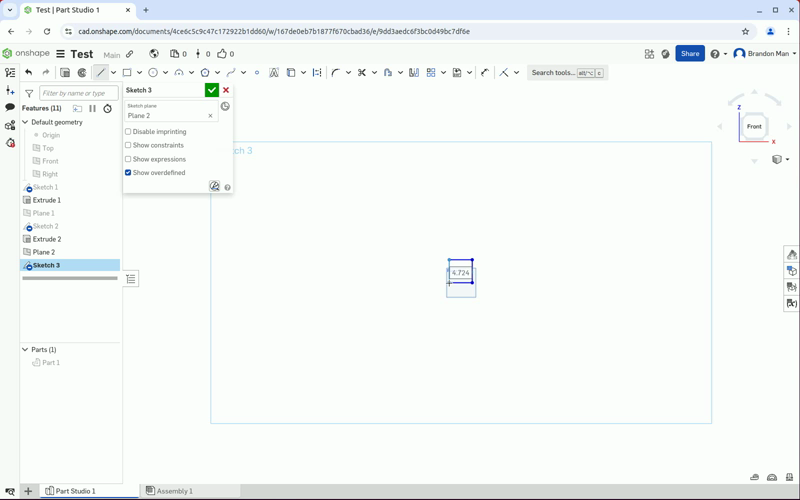
click(449, 282)
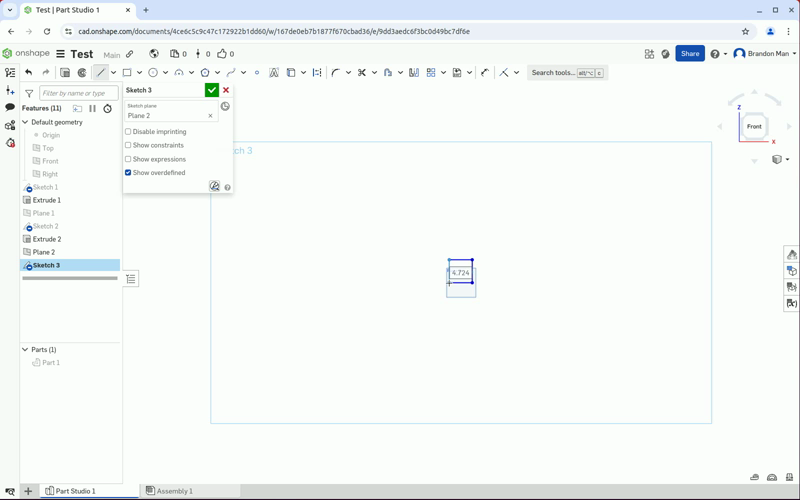
key(esc)
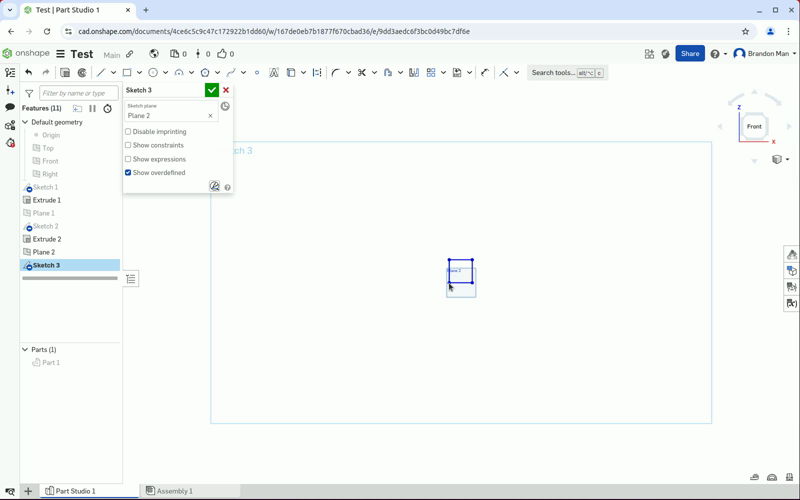
mouse_move(459, 262)
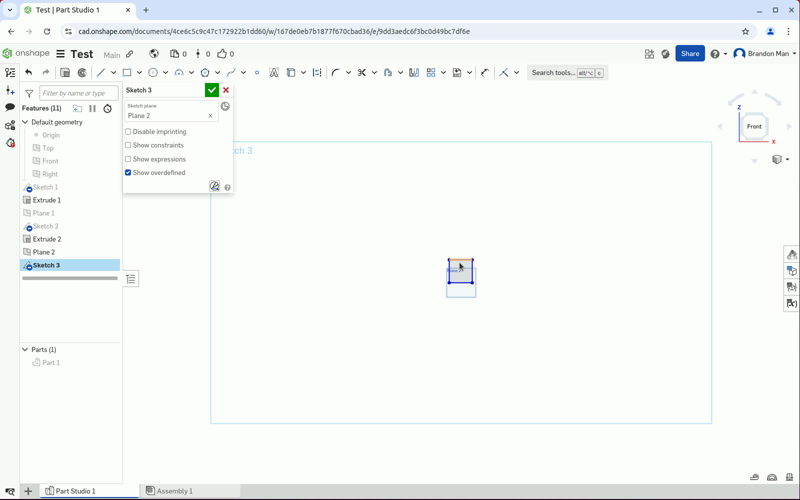
scroll(6)
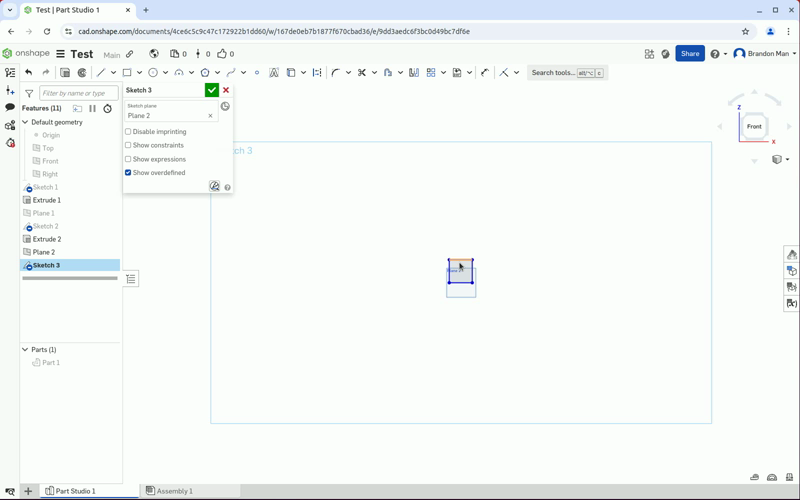
scroll(6)
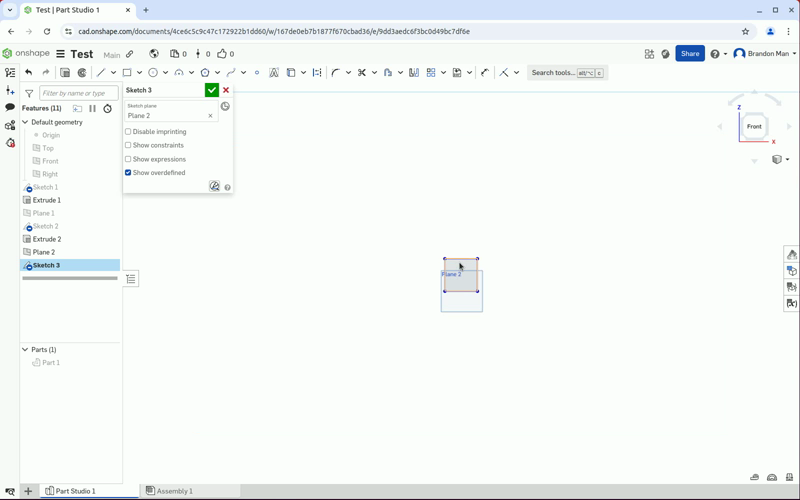
scroll(6)
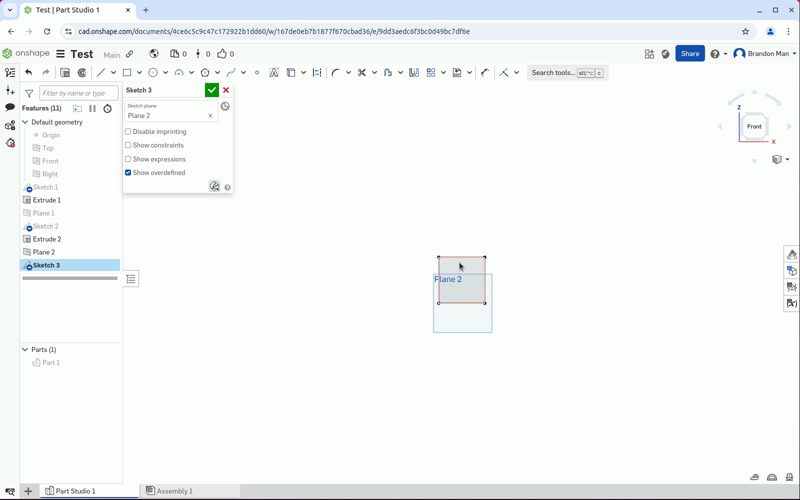
scroll(6)
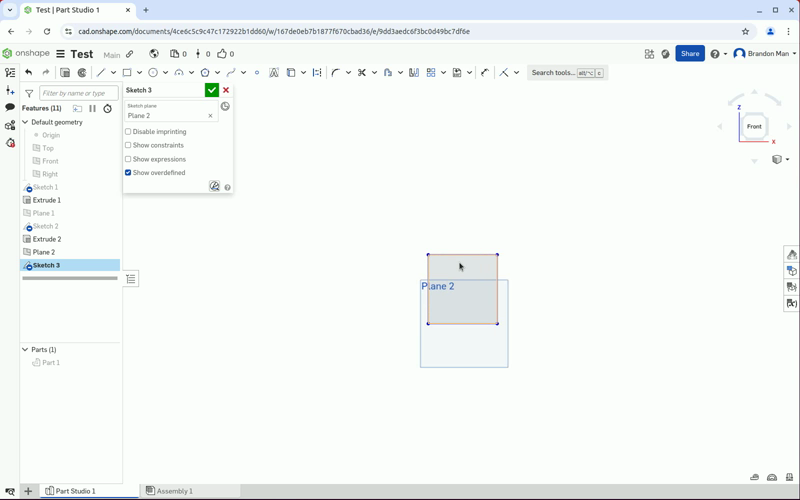
scroll(6)
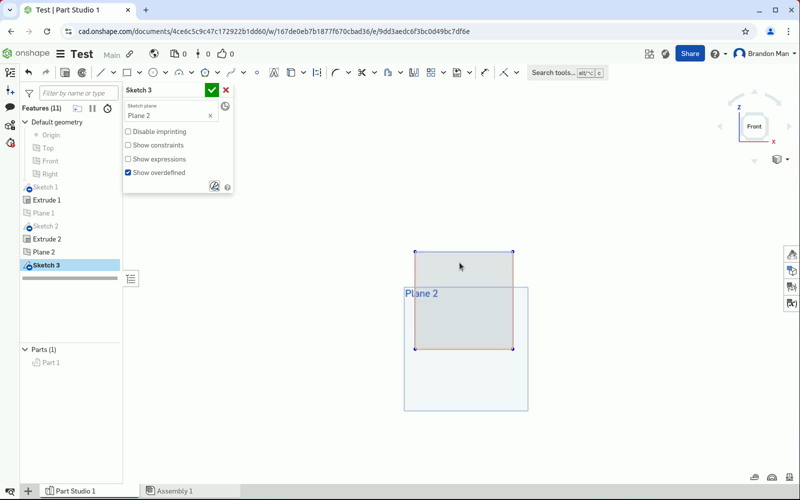
scroll(6)
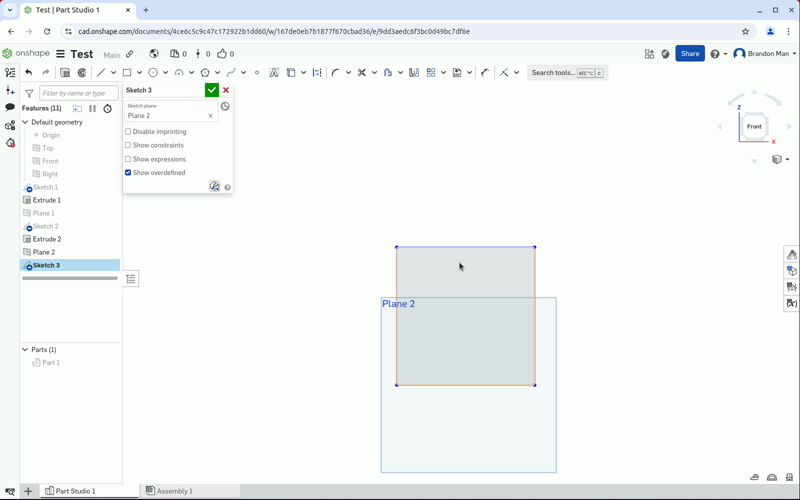
scroll(6)
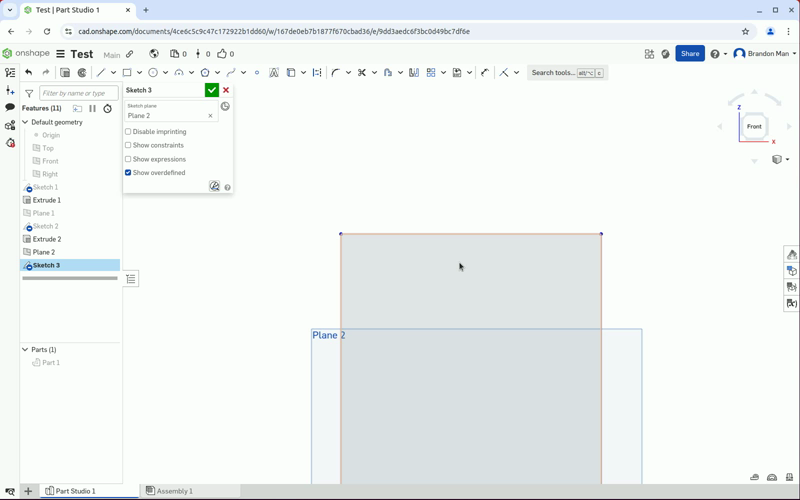
click(459, 262)
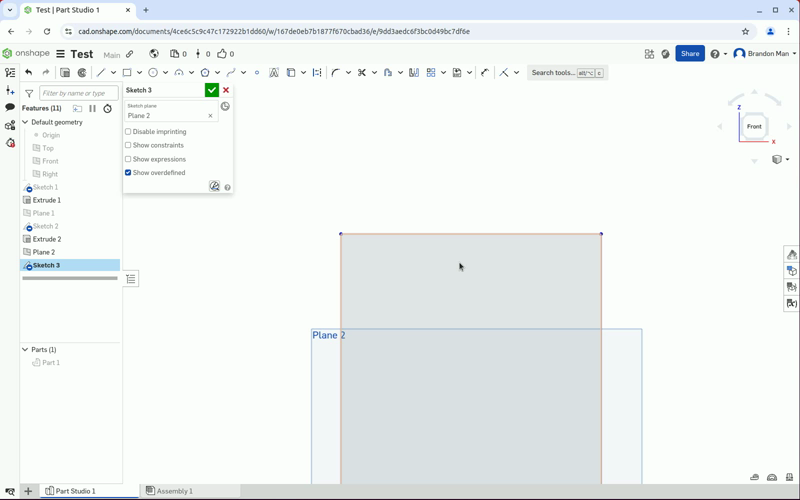
scroll(-6)
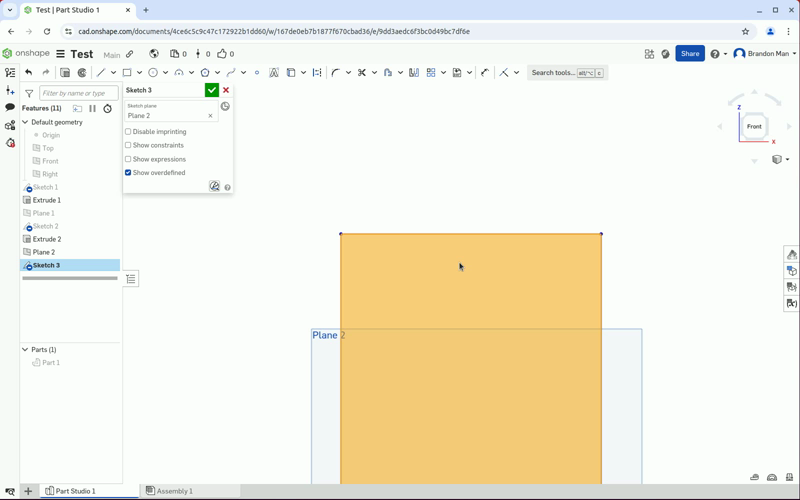
scroll(-6)
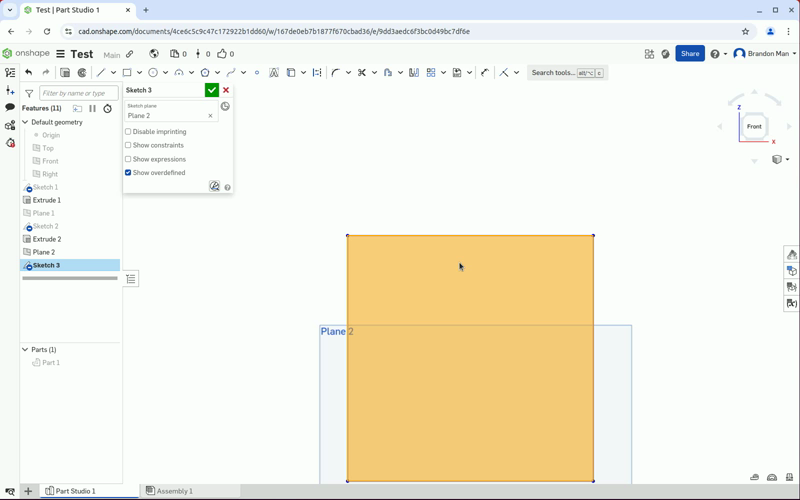
scroll(-6)
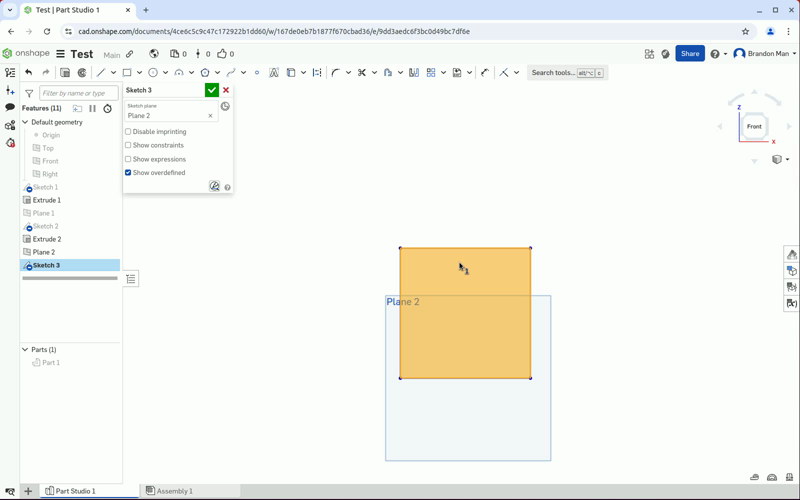
scroll(-6)
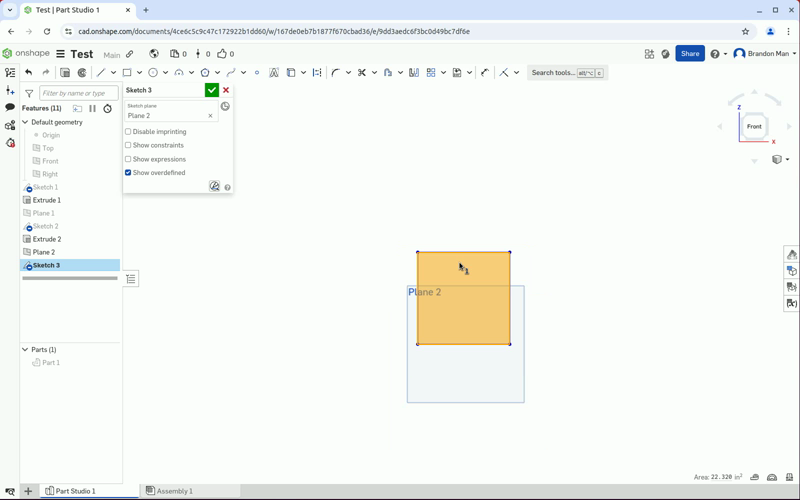
scroll(-6)
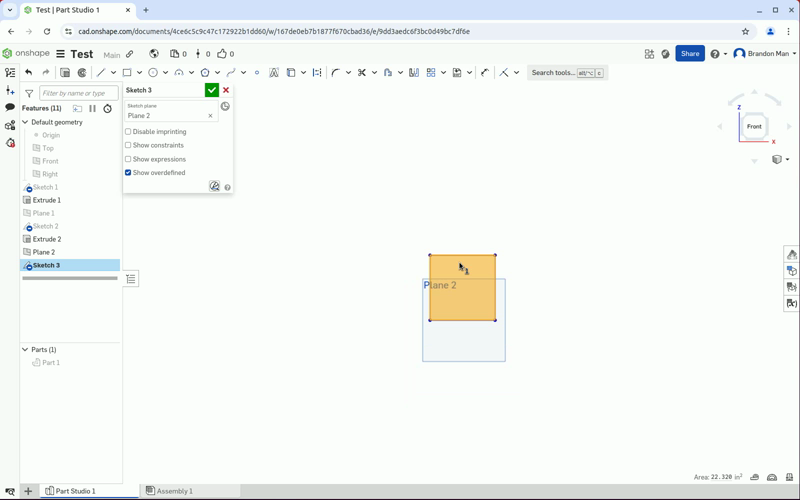
scroll(-6)
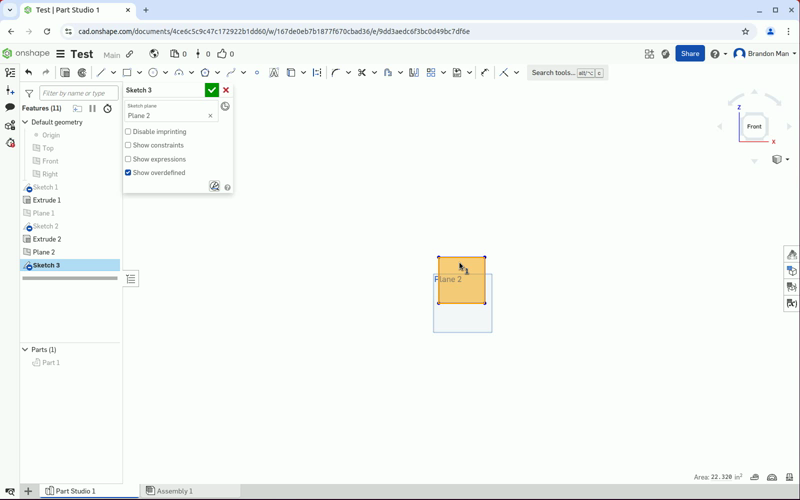
scroll(-6)
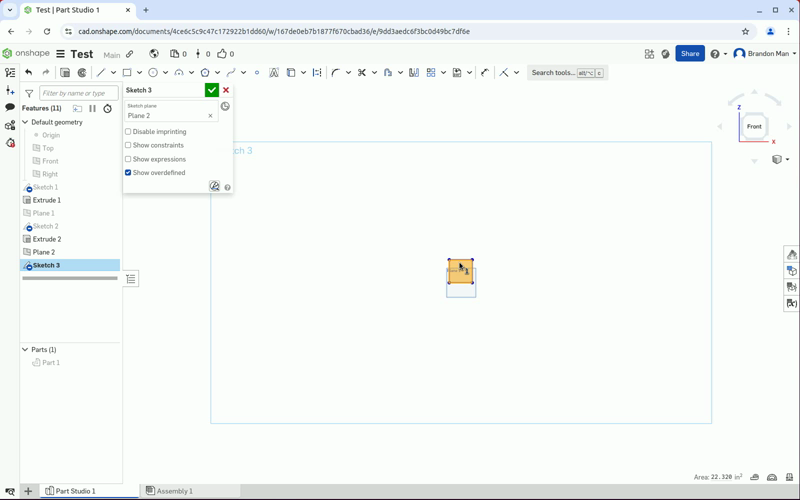
mouse_move(73, 352)
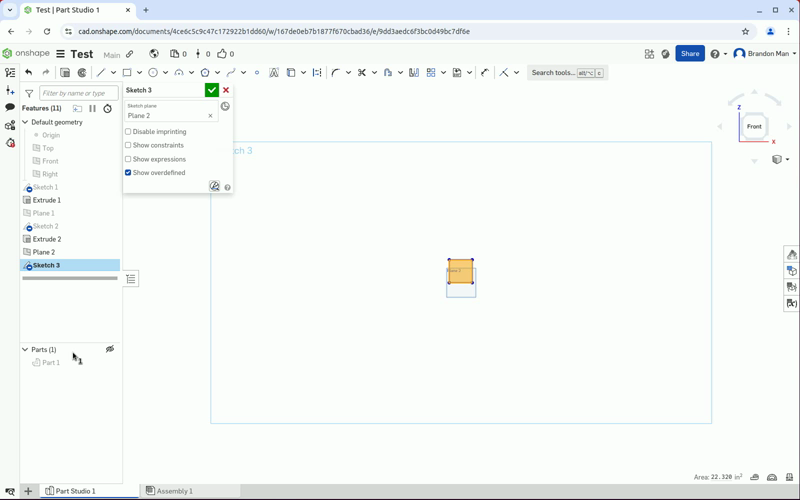
key(shift+y)
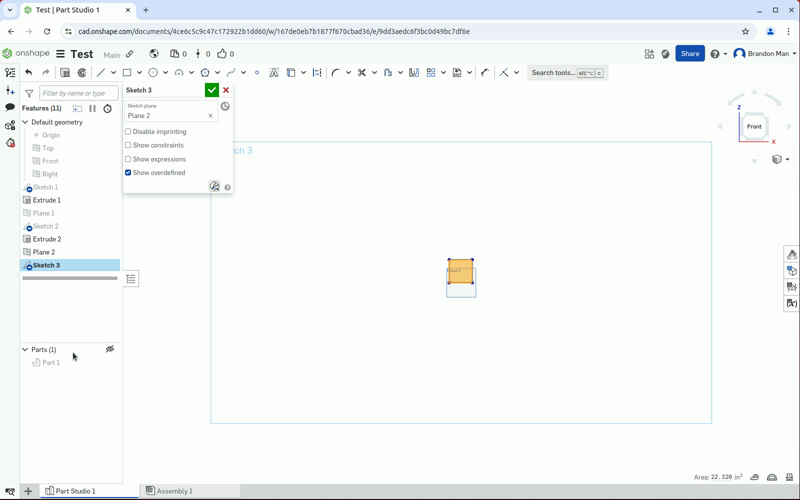
key(shift+e)
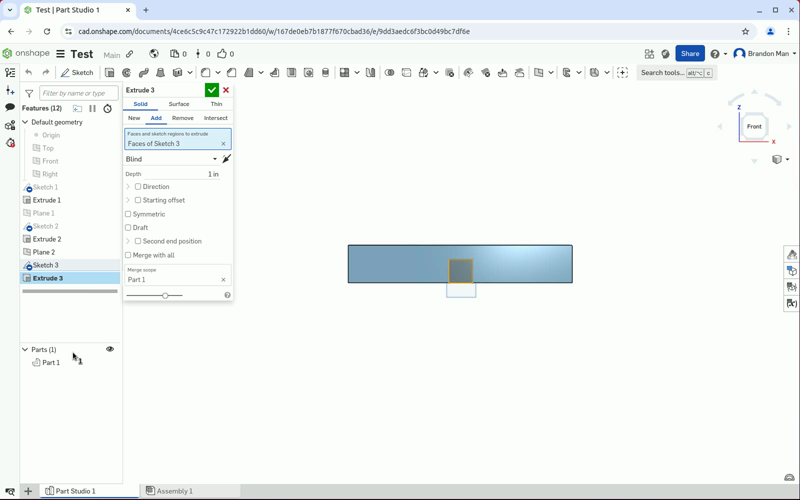
mouse_move(143, 106)
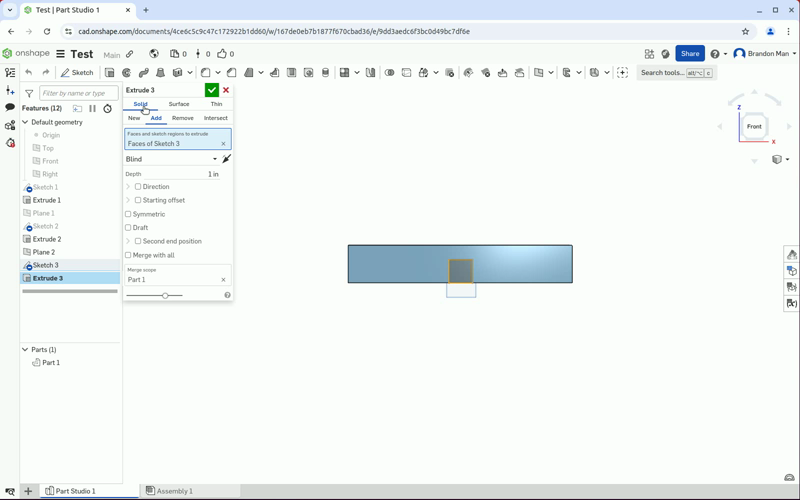
click(143, 106)
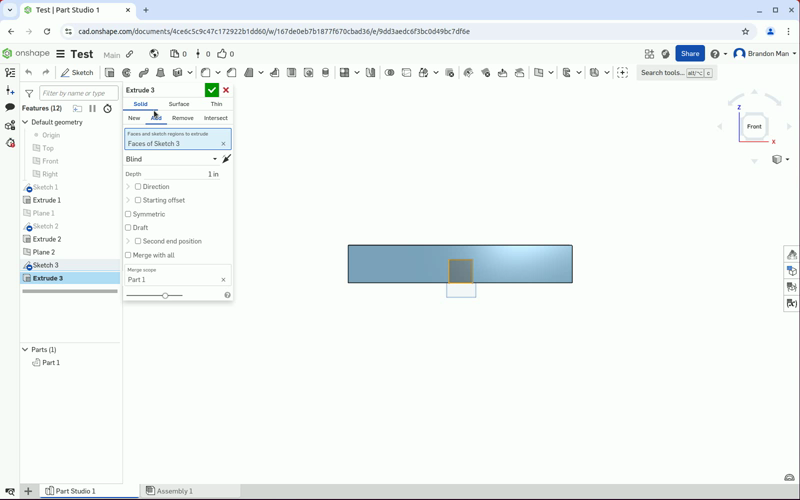
mouse_move(186, 120)
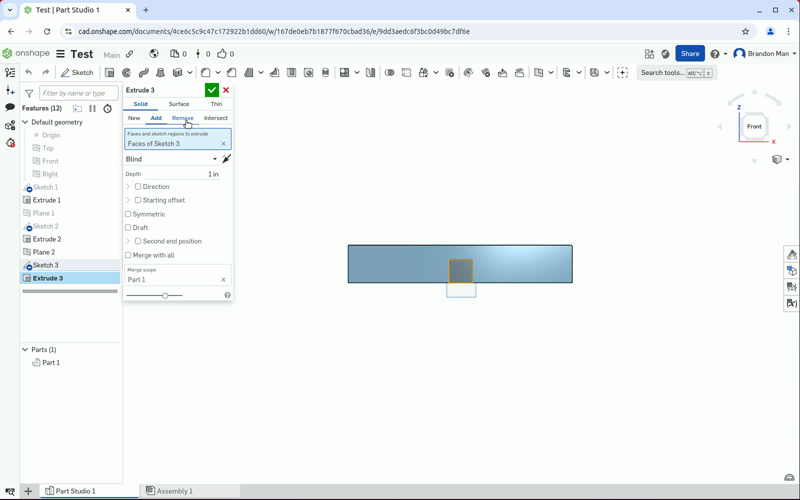
click(186, 120)
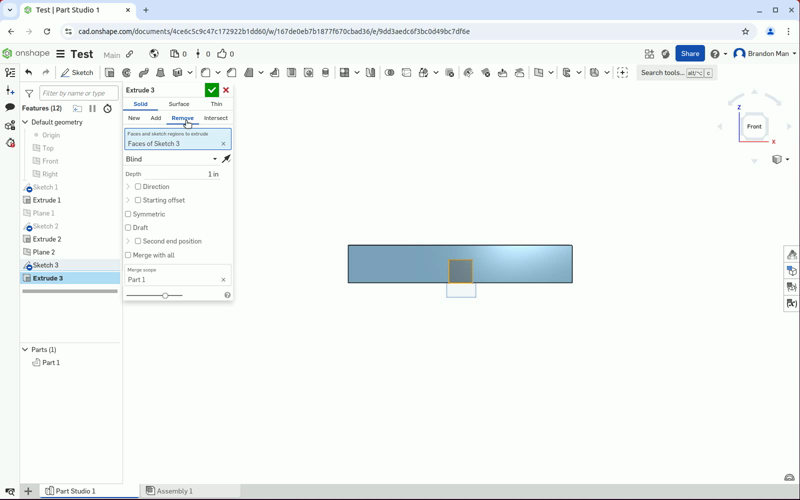
key(tab, 4)
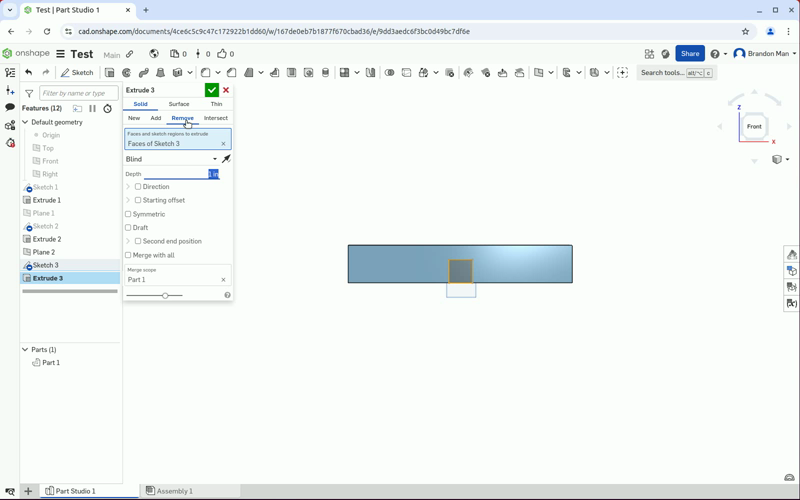
text(0.241)
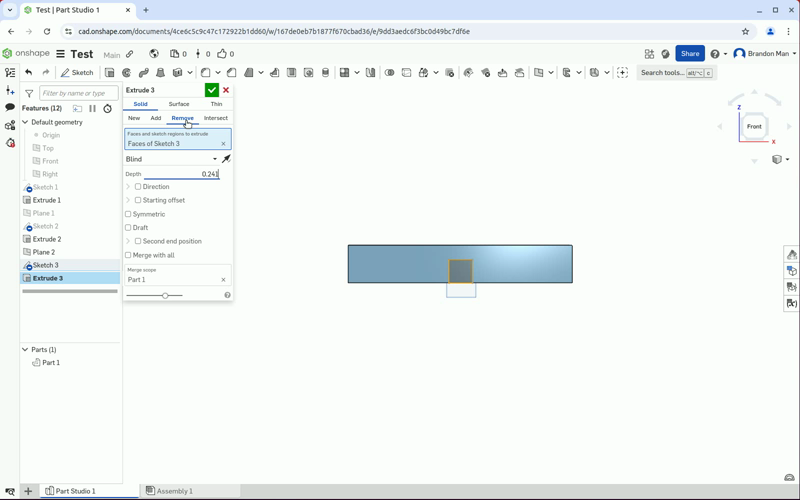
key(tab, 6)
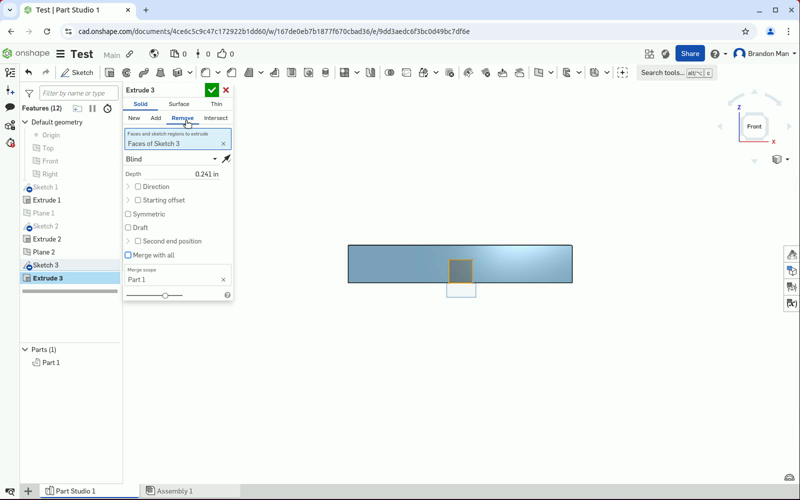
key(space)
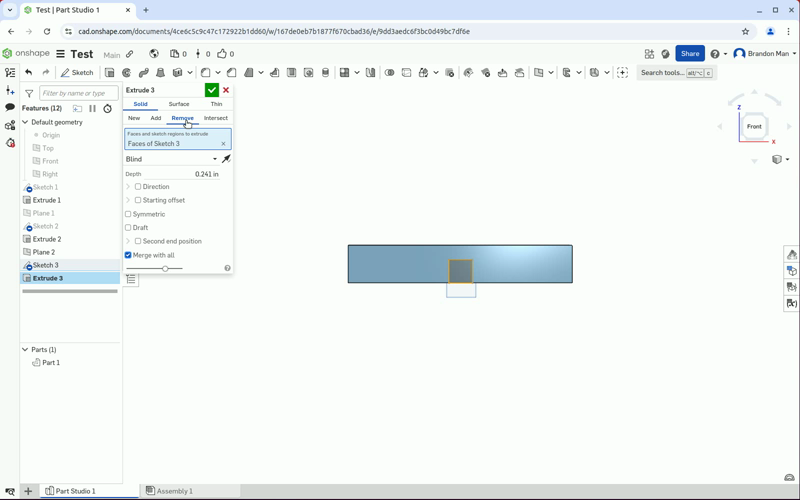
key(enter)
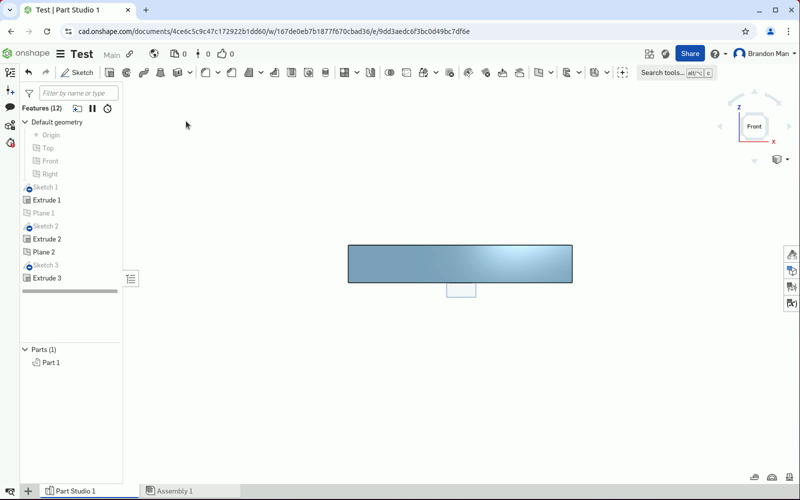
key(shift+h)
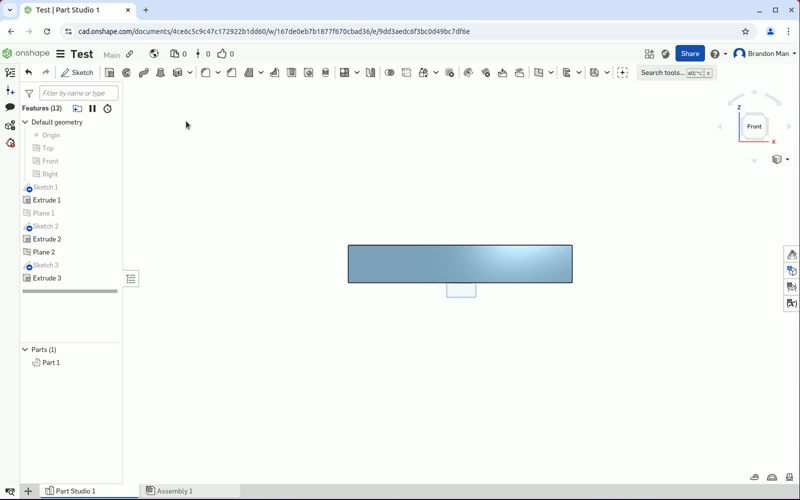
key(shift+h)
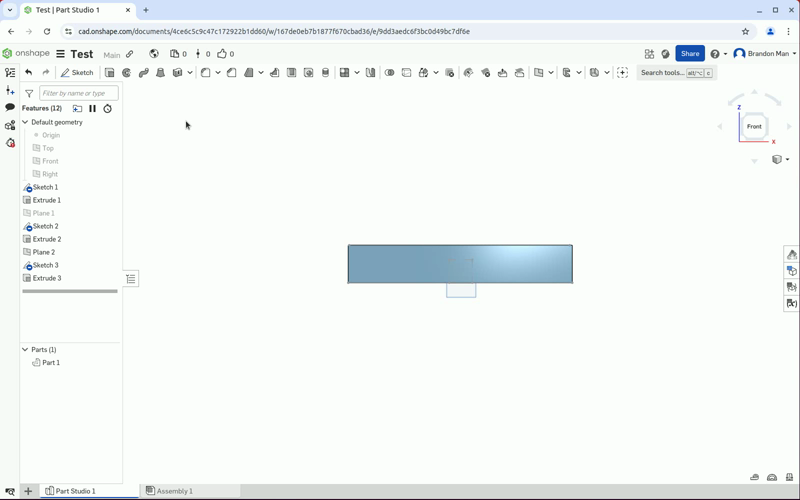
key(shift+7)
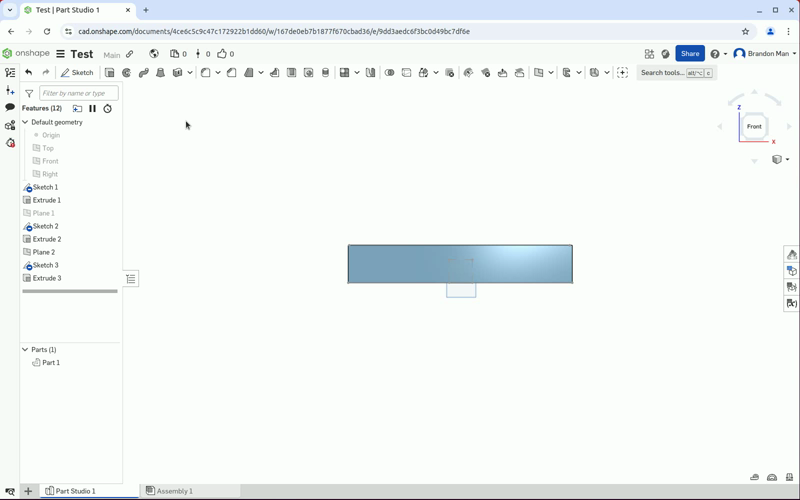
key(left, 2)
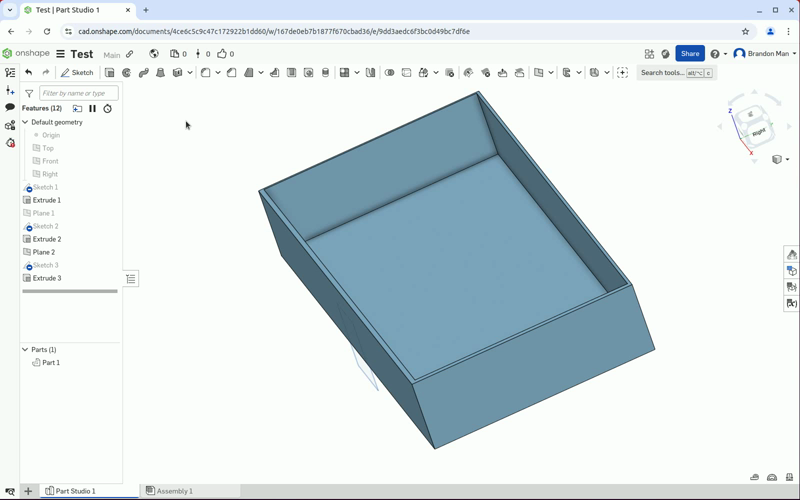
key(down, 2)
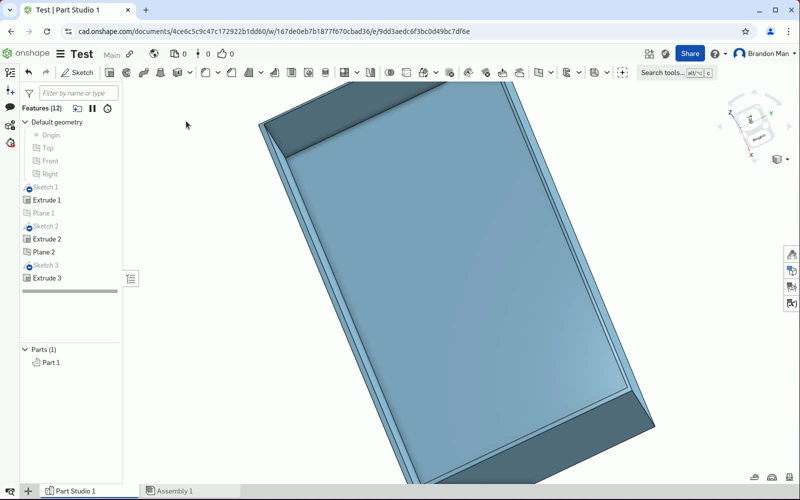
key(up, 2)
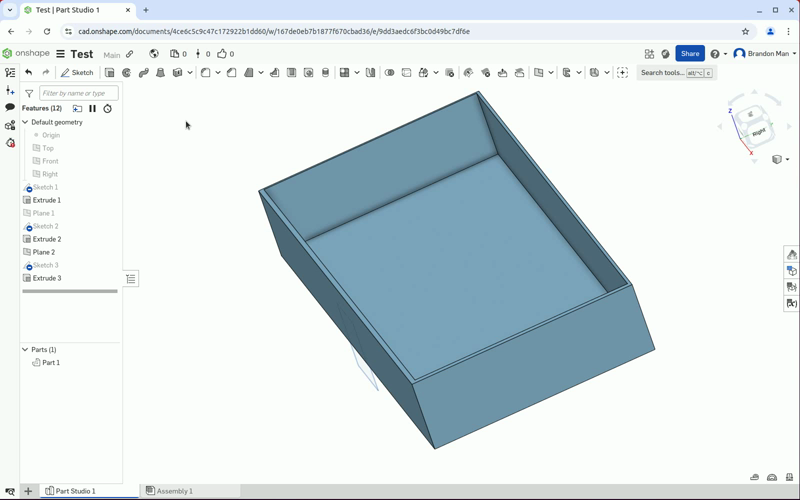
key(right, 2)
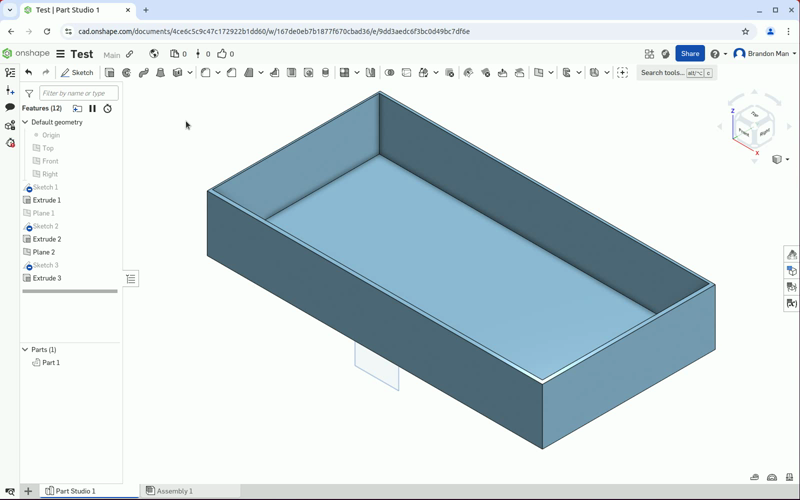
mouse_move(73, 189)
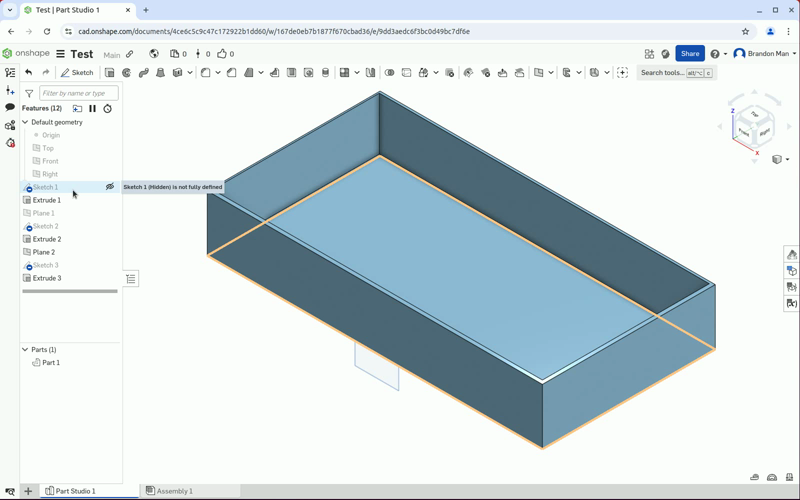
click(73, 189)